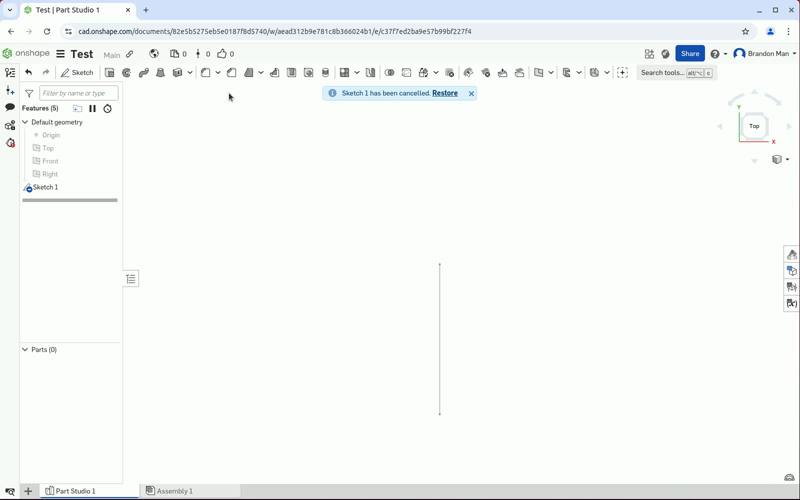
key(shift+h)
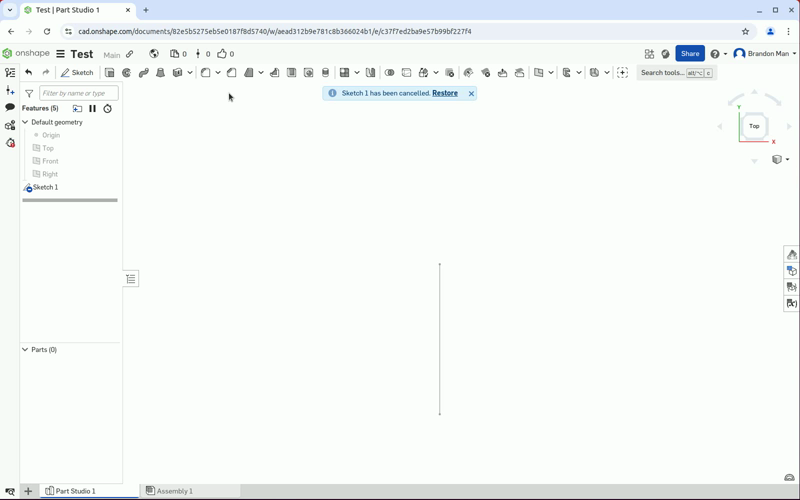
key(shift+s)
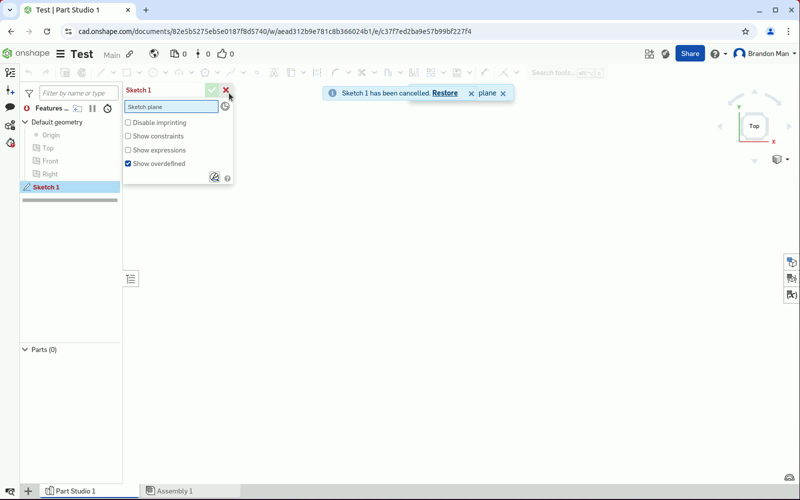
mouse_move(73, 150)
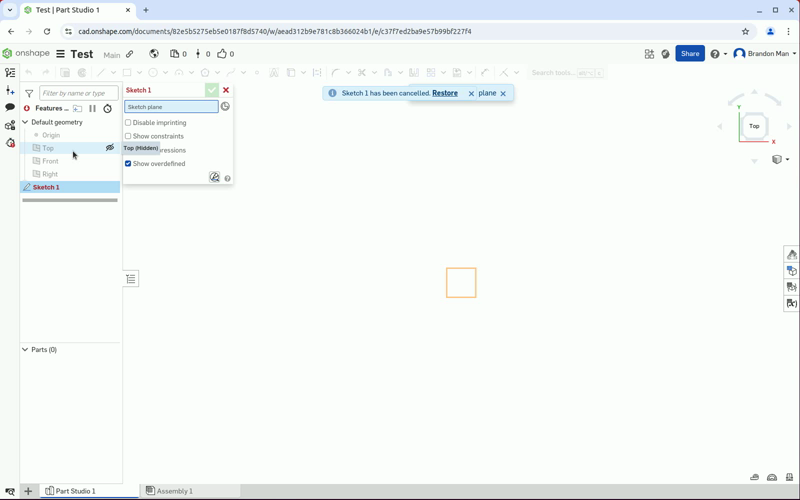
click(73, 150)
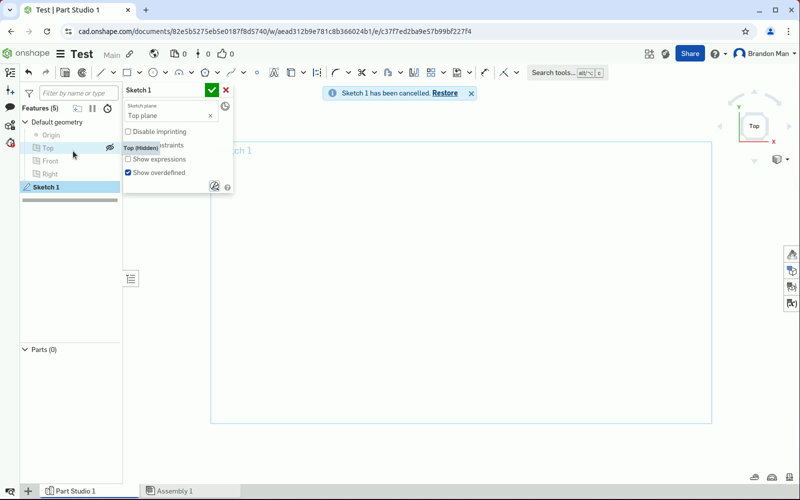
mouse_move(73, 352)
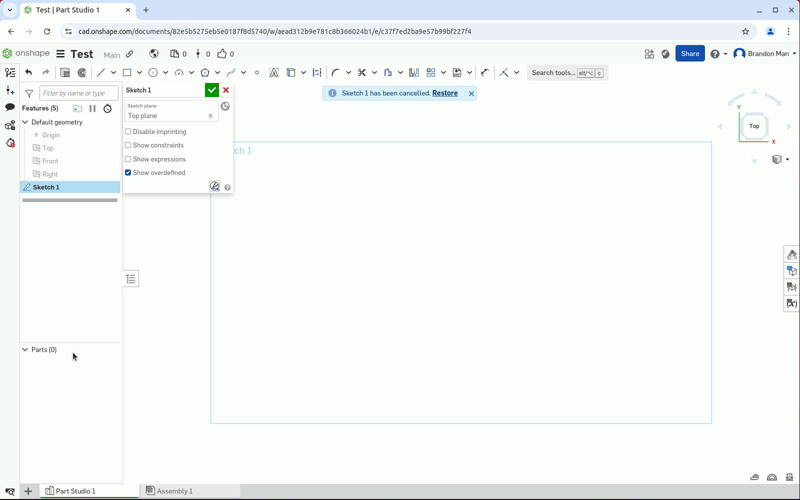
key(y)
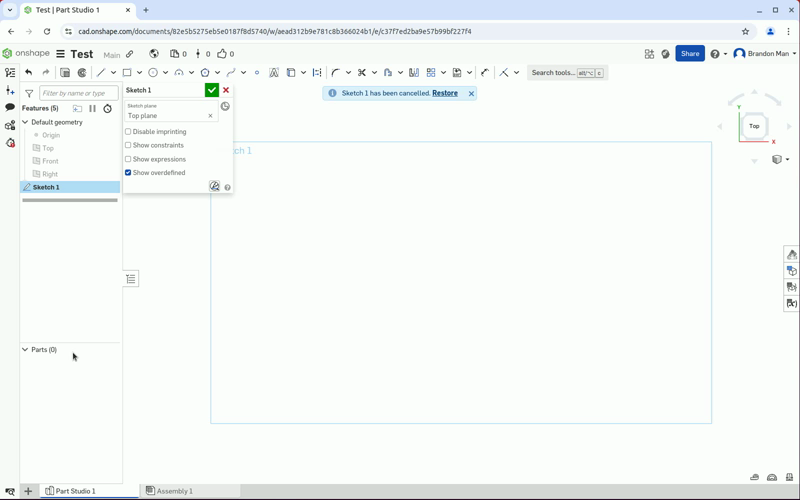
key(l)
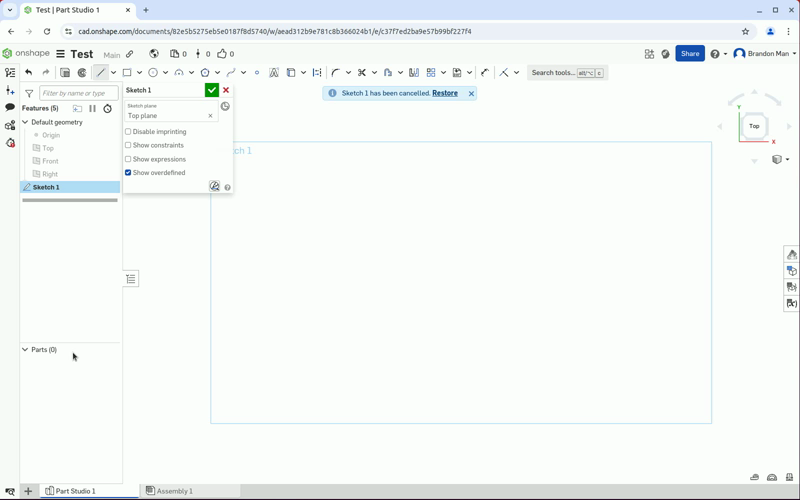
key_down(shift)
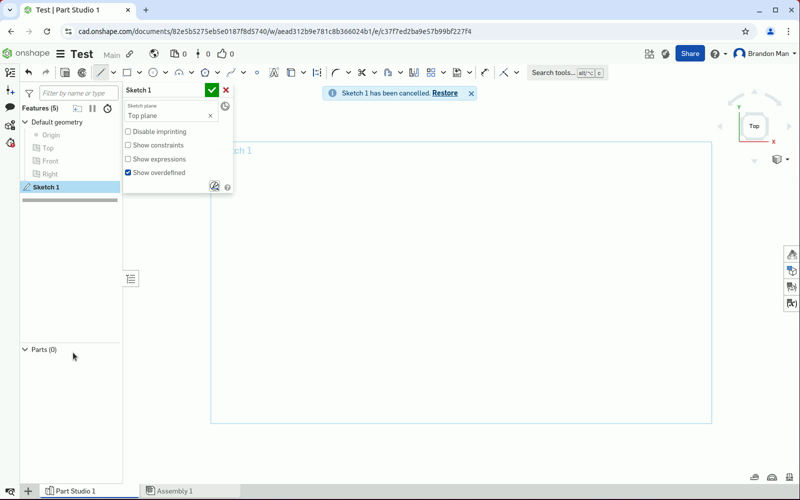
mouse_move(363, 339)
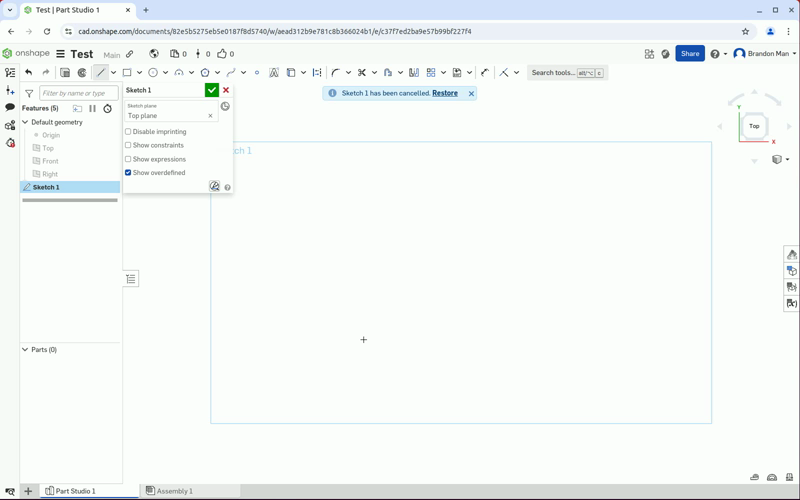
click(363, 339)
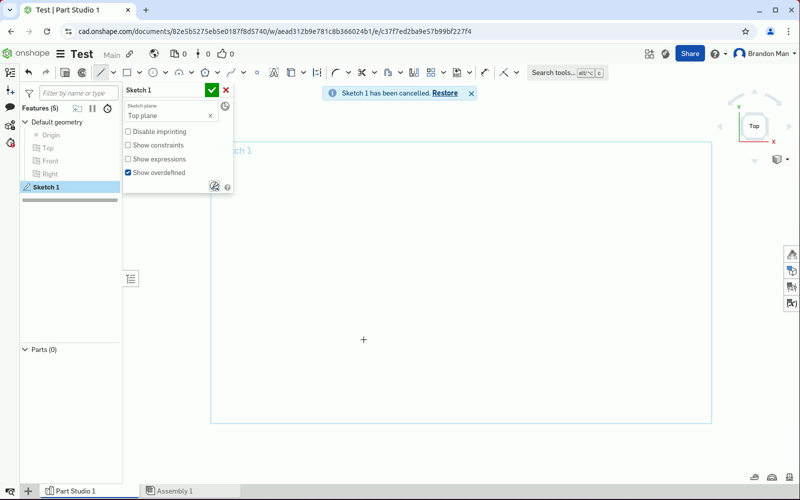
key_up(shift)
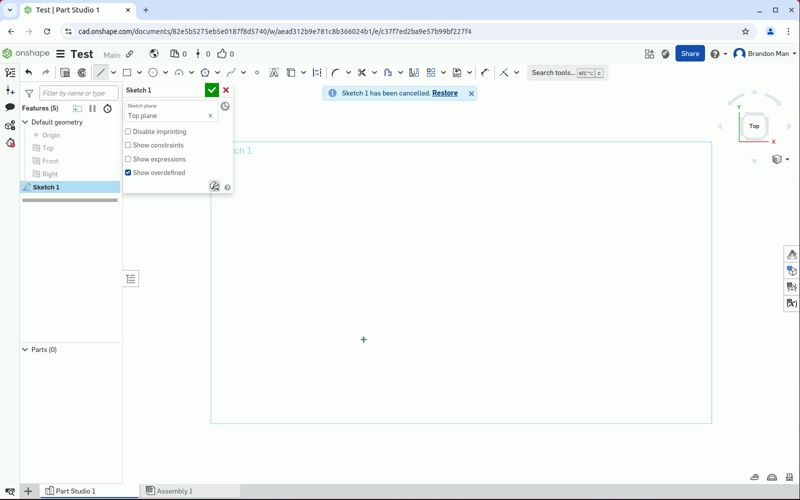
key_down(shift)
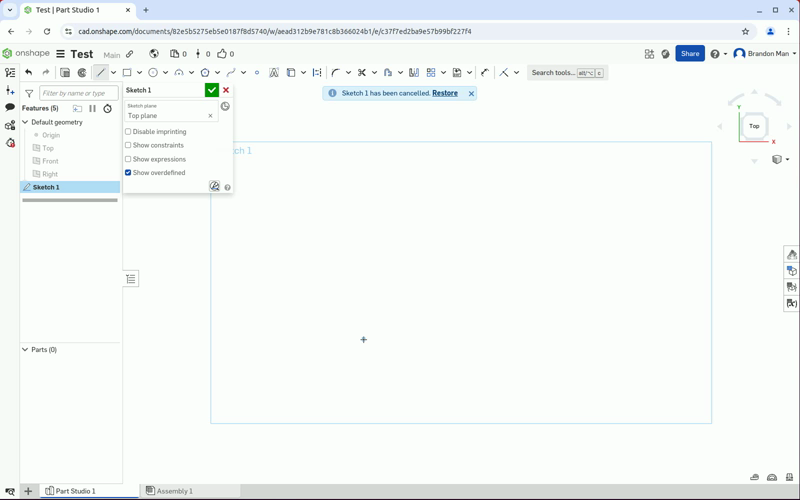
mouse_move(461, 394)
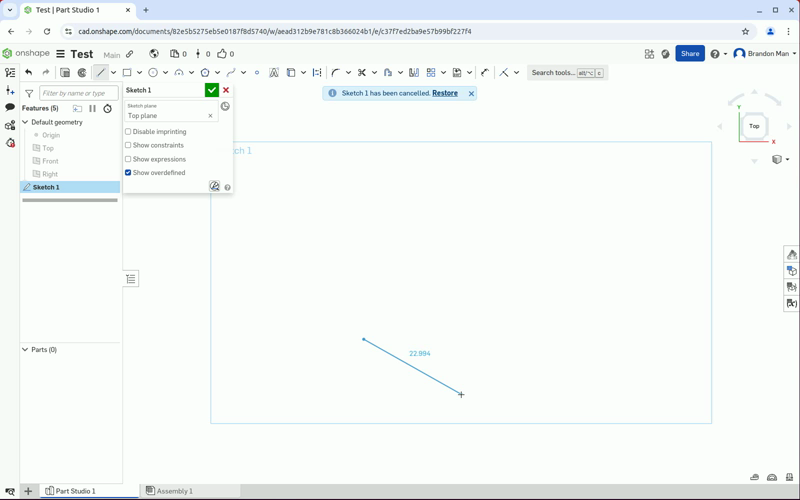
click(461, 394)
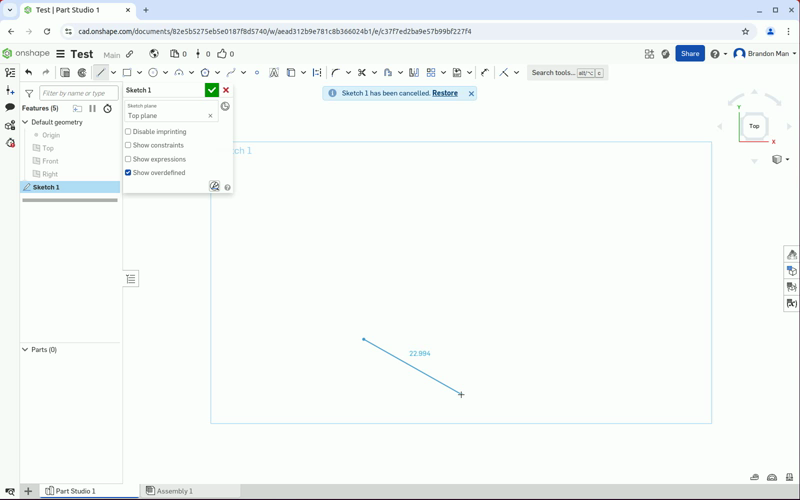
key_up(shift)
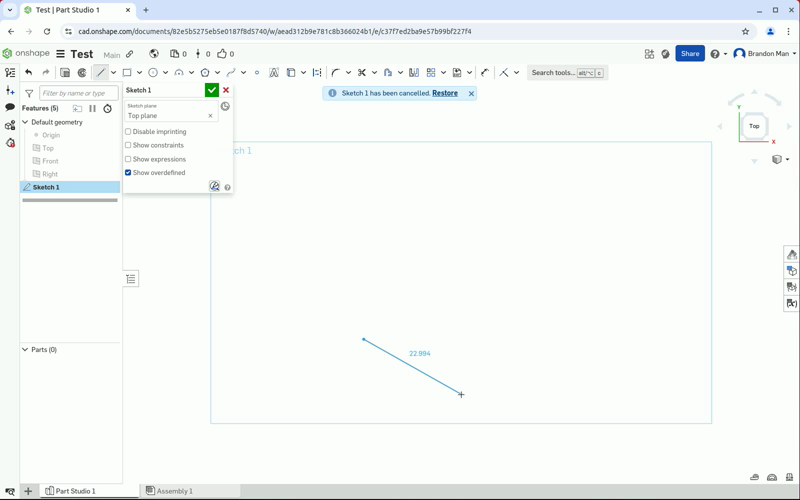
key_down(shift)
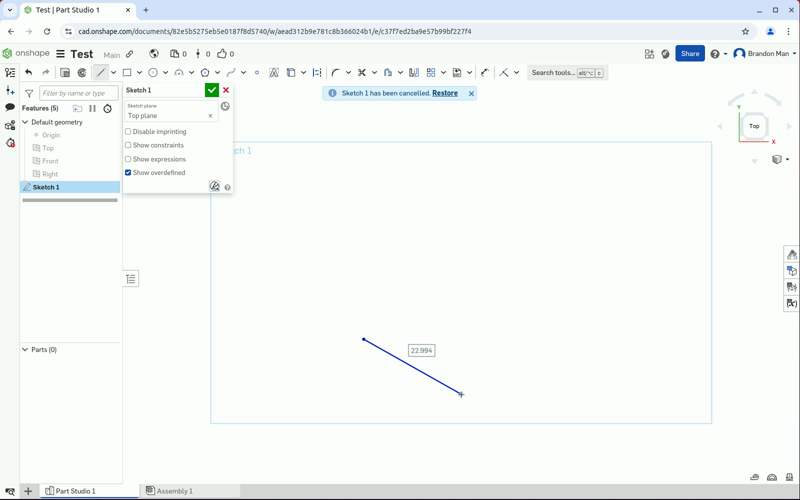
mouse_move(557, 339)
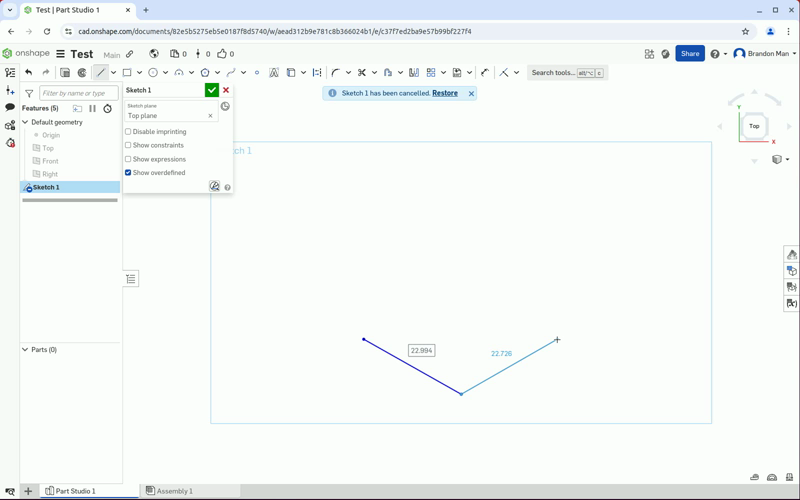
click(557, 339)
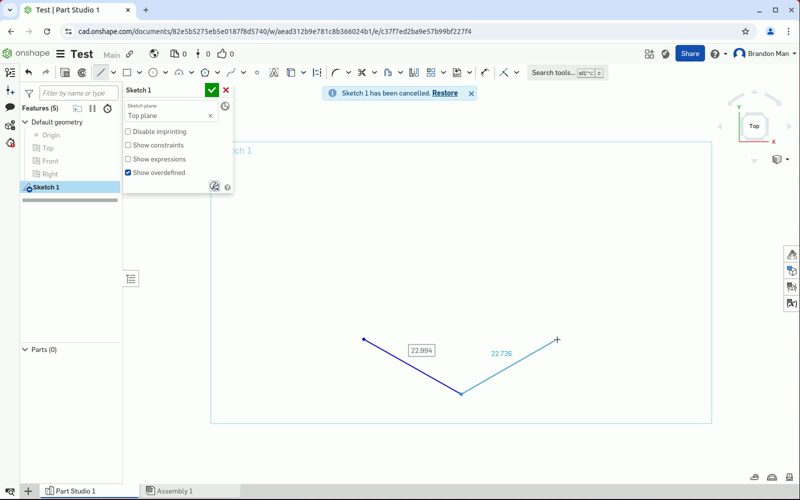
key_up(shift)
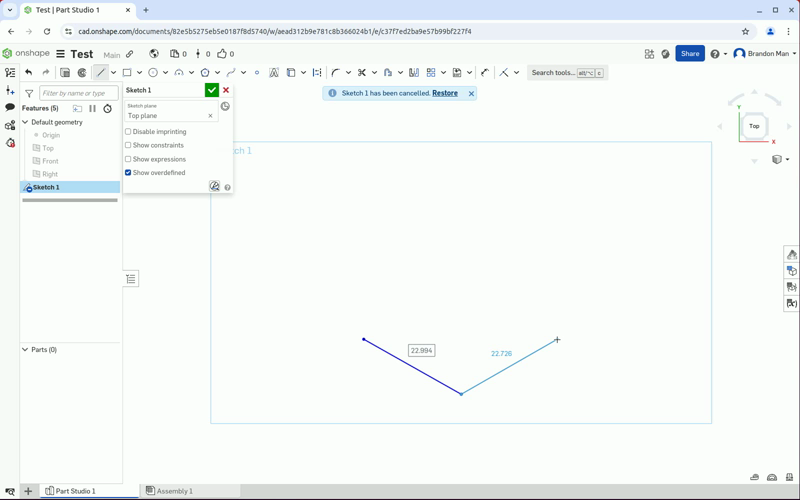
key_down(shift)
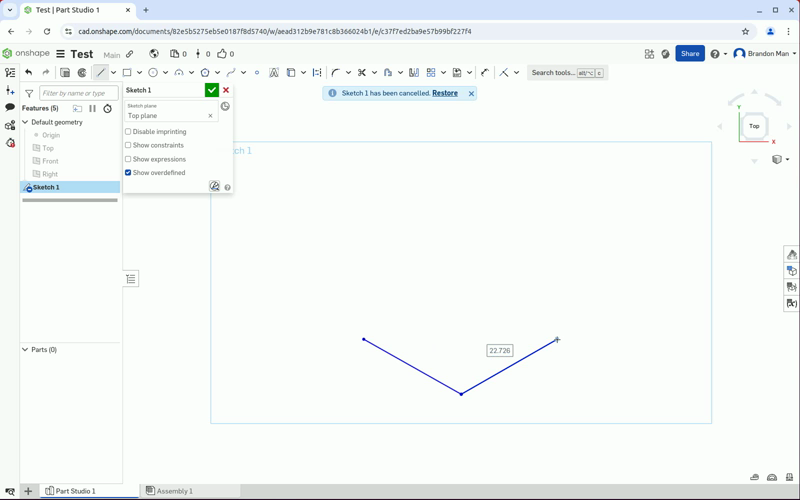
mouse_move(557, 227)
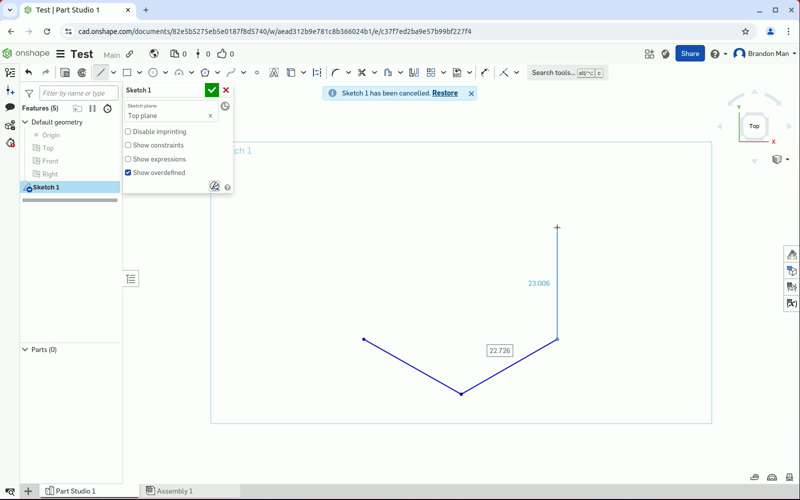
click(557, 227)
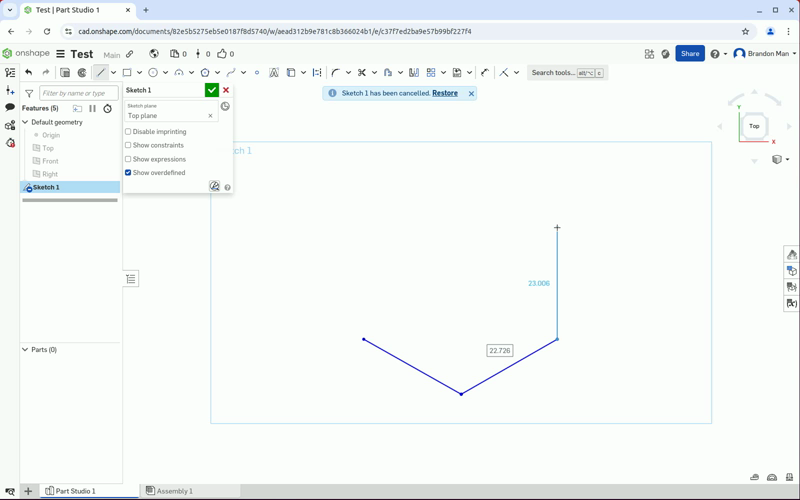
key_up(shift)
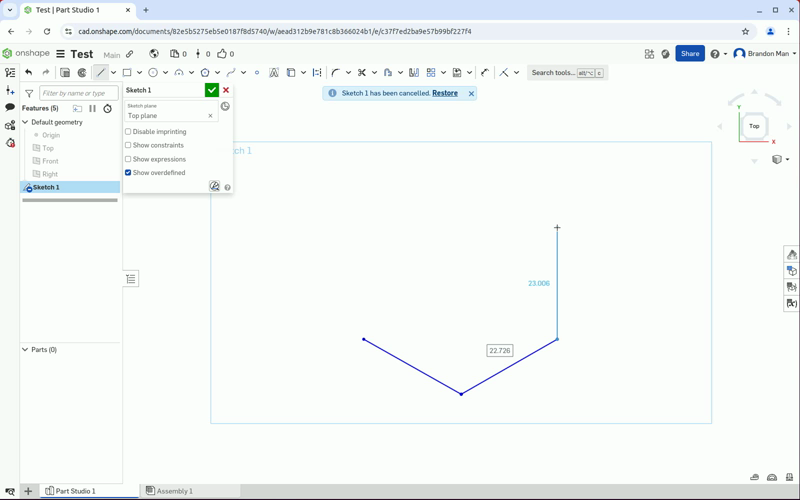
key_down(shift)
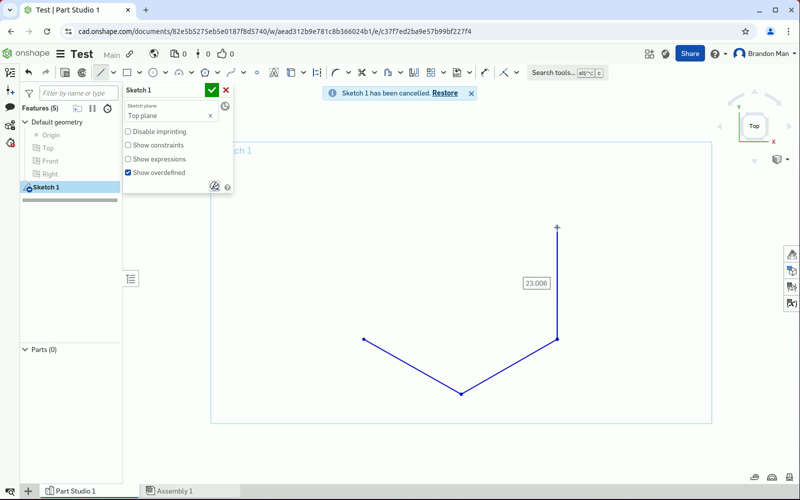
mouse_move(461, 171)
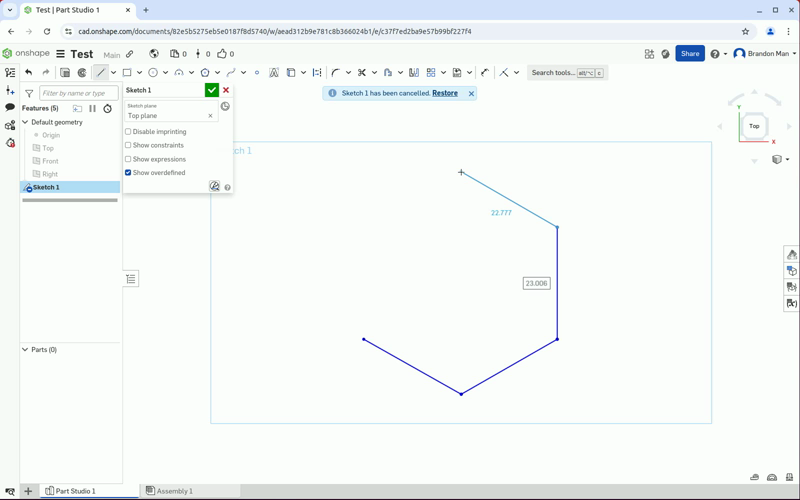
click(461, 171)
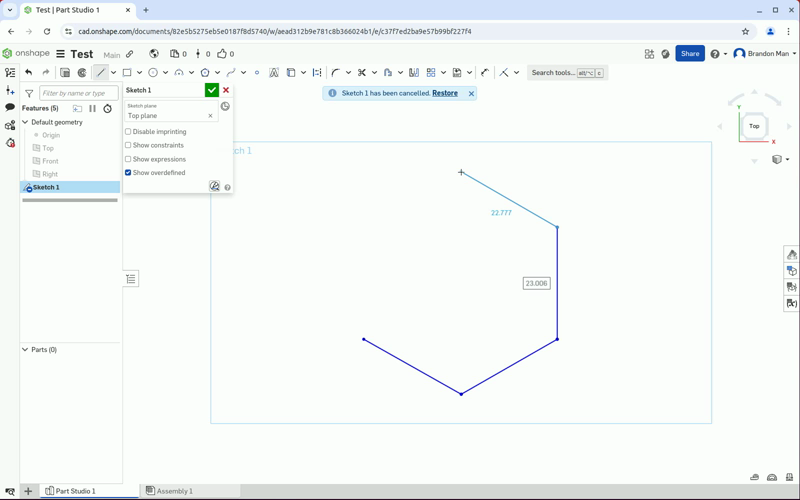
key_up(shift)
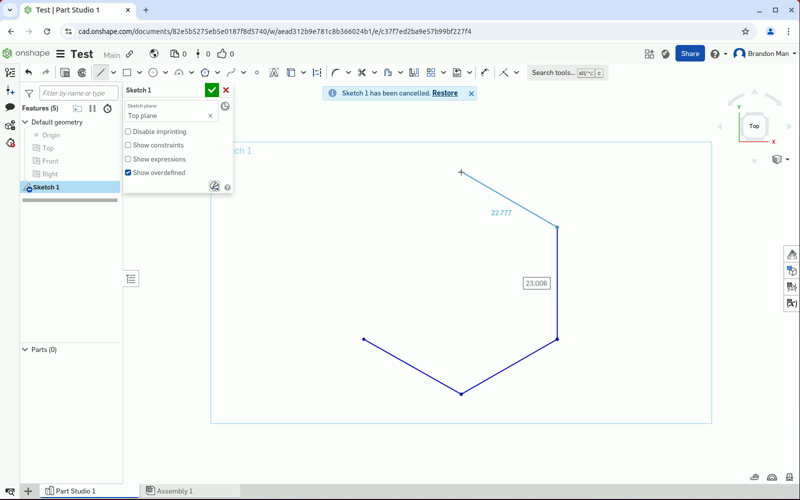
key_down(shift)
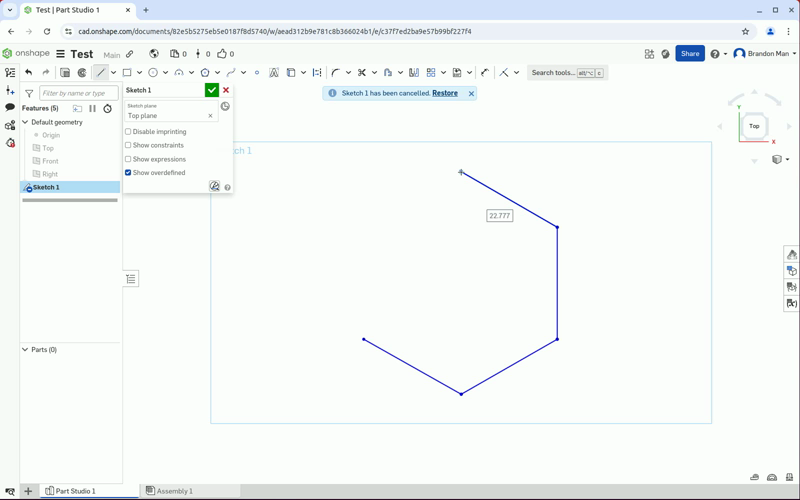
mouse_move(363, 227)
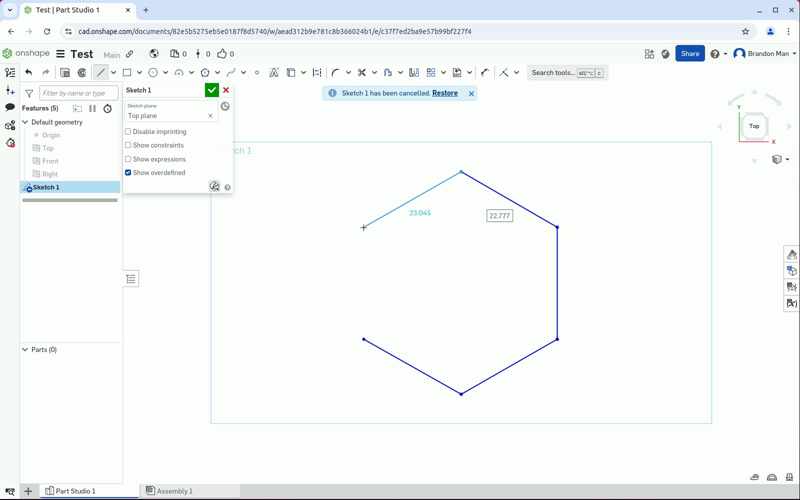
click(363, 227)
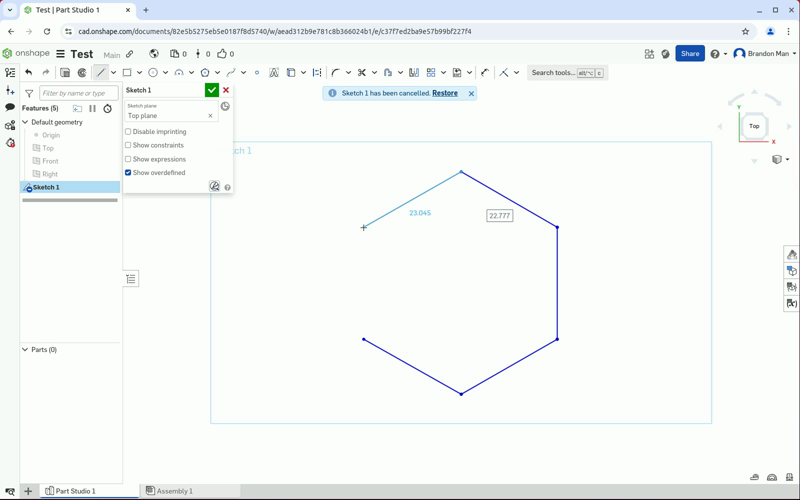
key_up(shift)
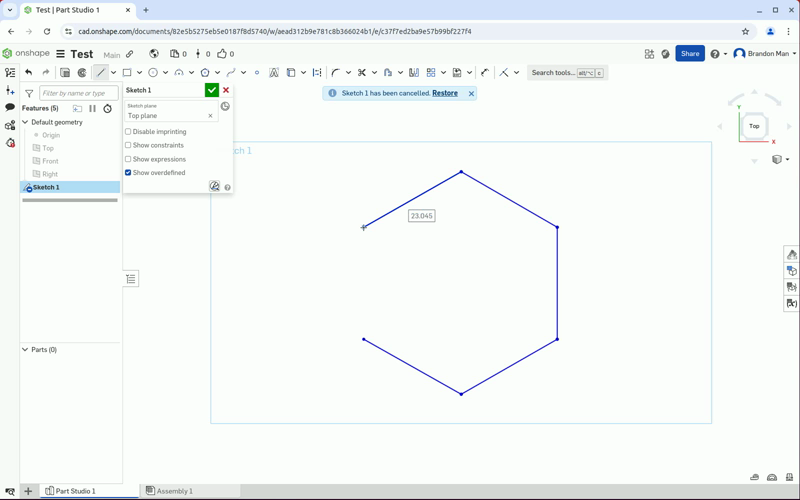
key_down(shift)
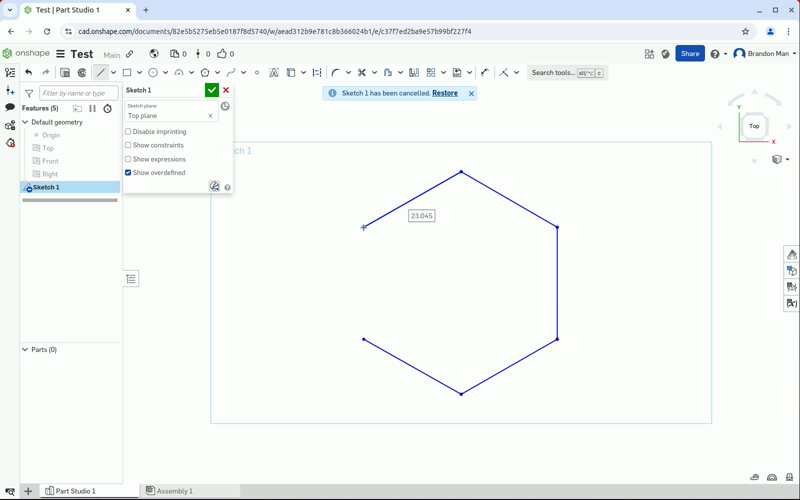
mouse_move(363, 339)
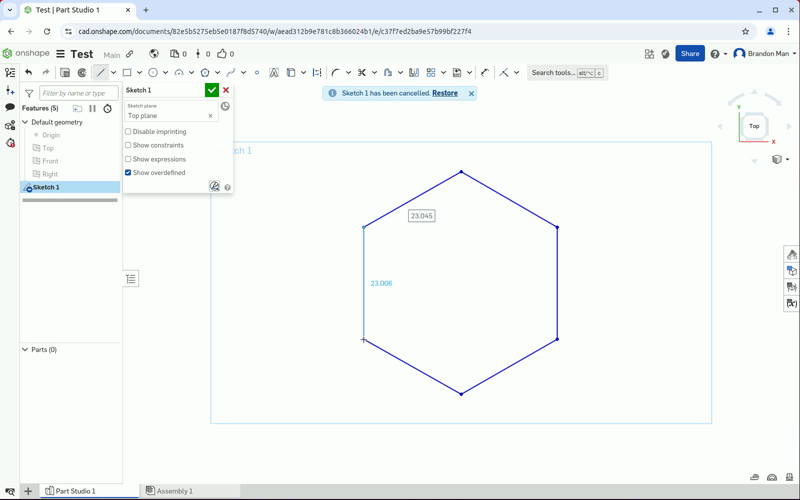
key_up(shift)
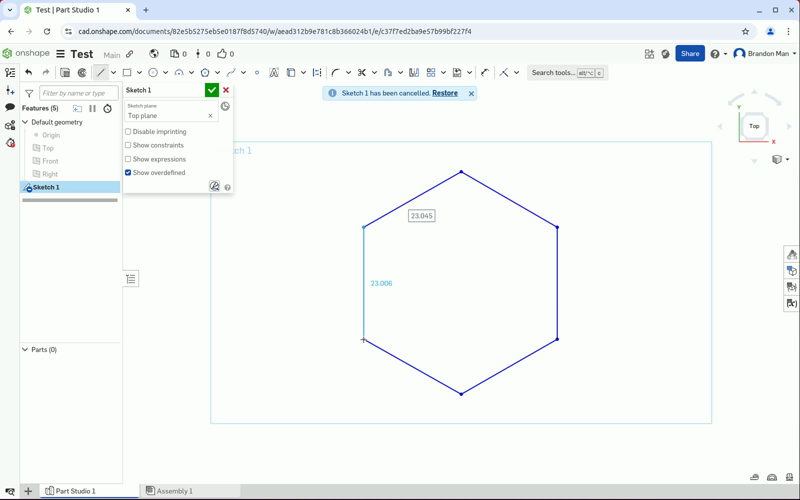
click(363, 339)
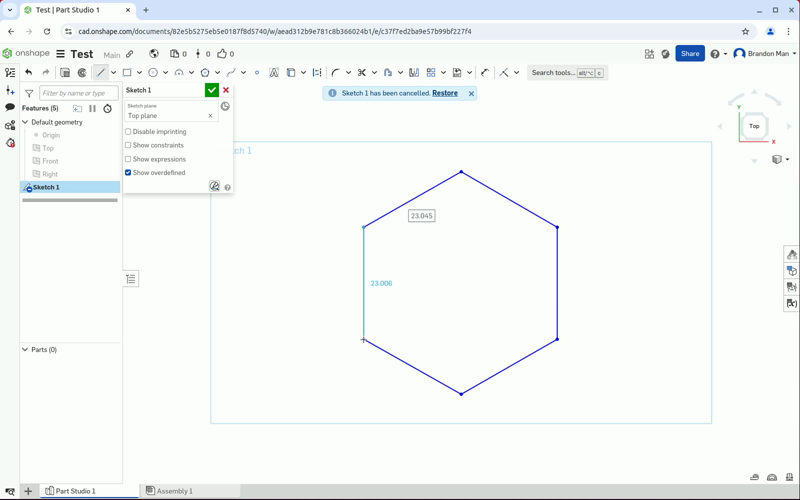
key(esc)
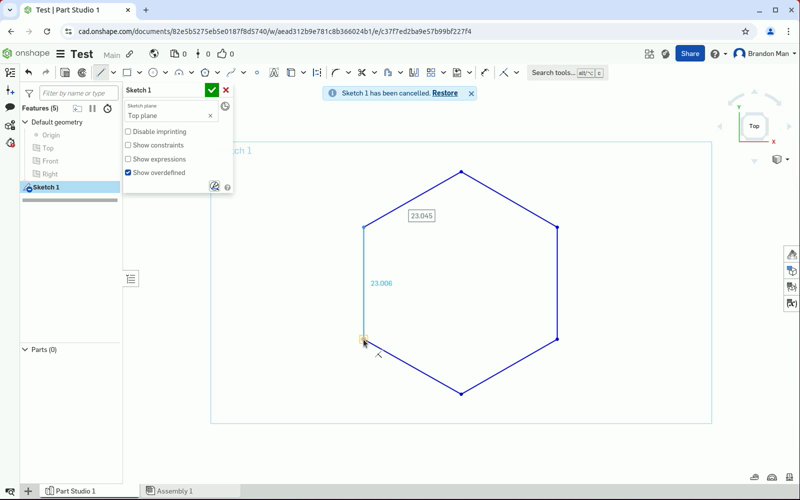
key(c)
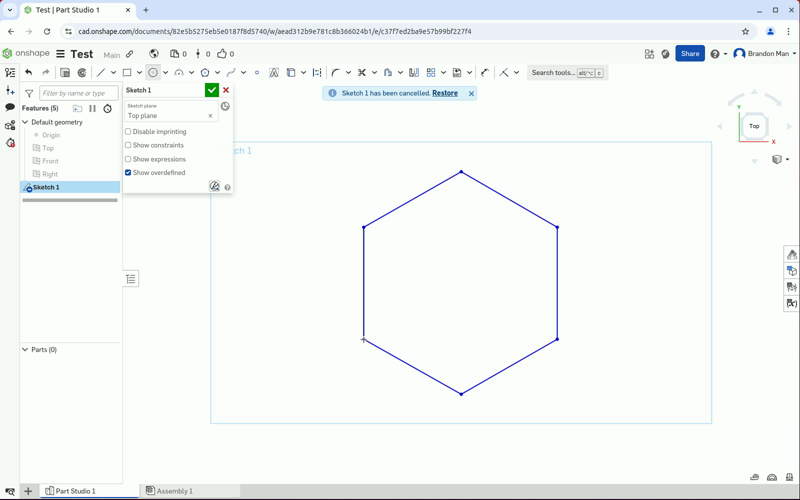
key_down(shift)
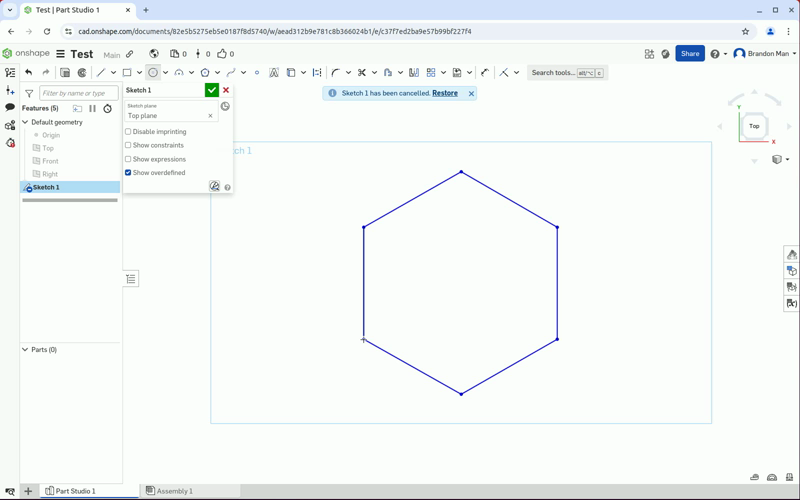
mouse_move(461, 284)
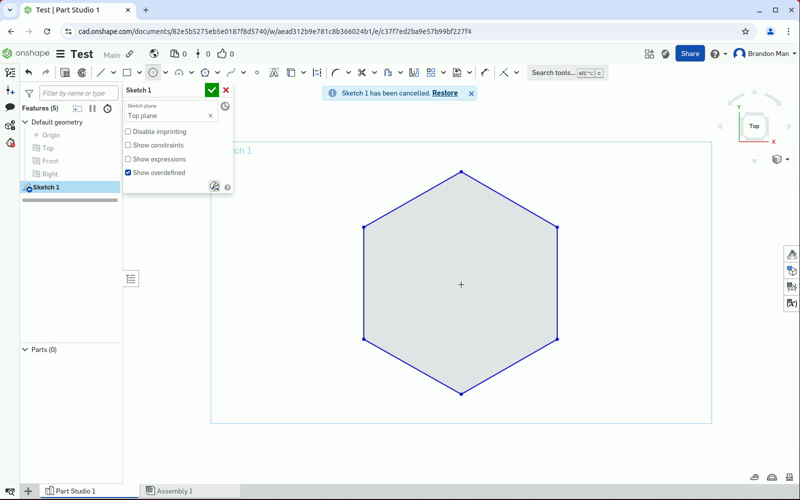
click(461, 284)
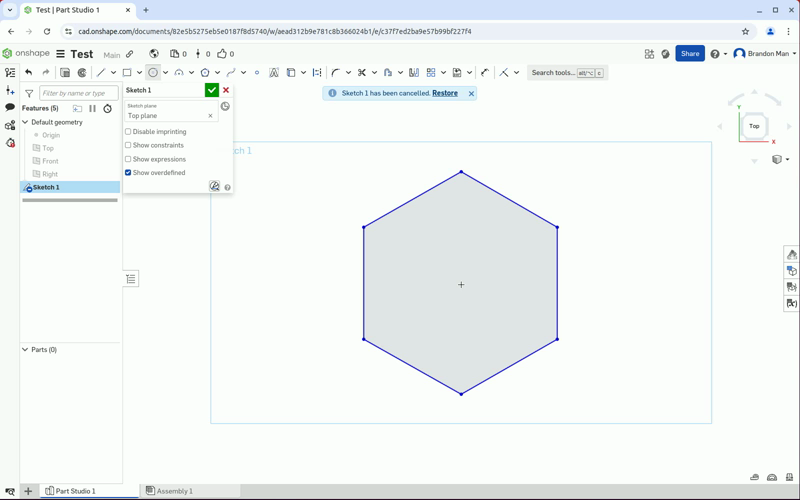
key_up(shift)
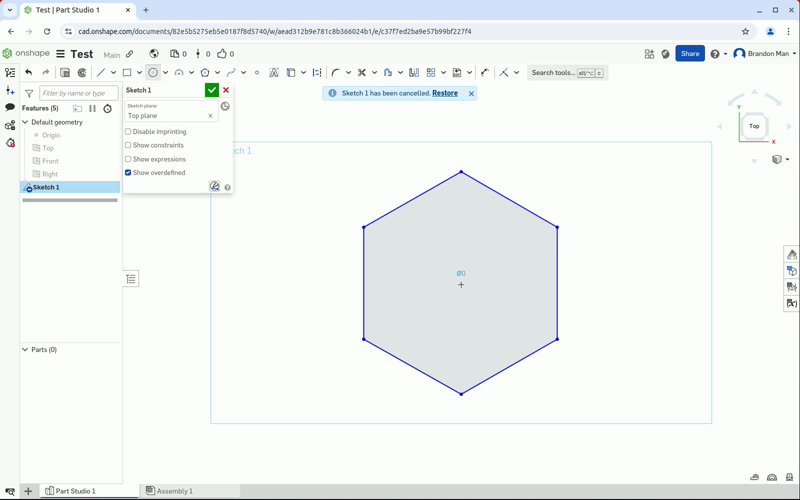
mouse_move(549, 284)
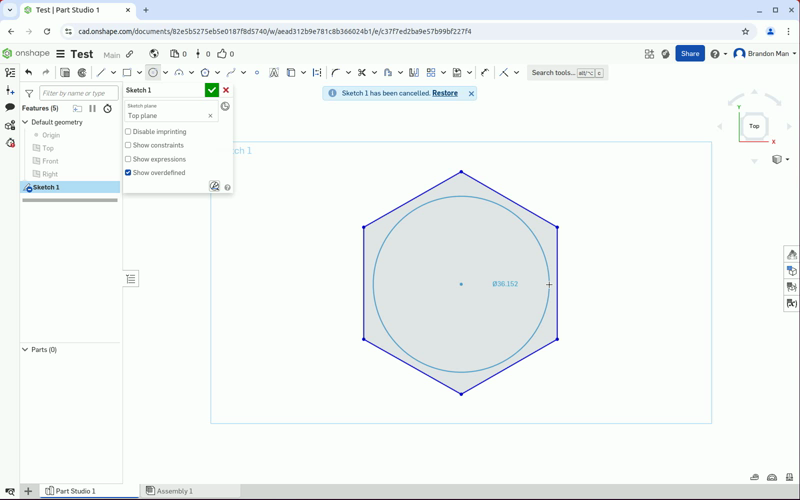
click(549, 284)
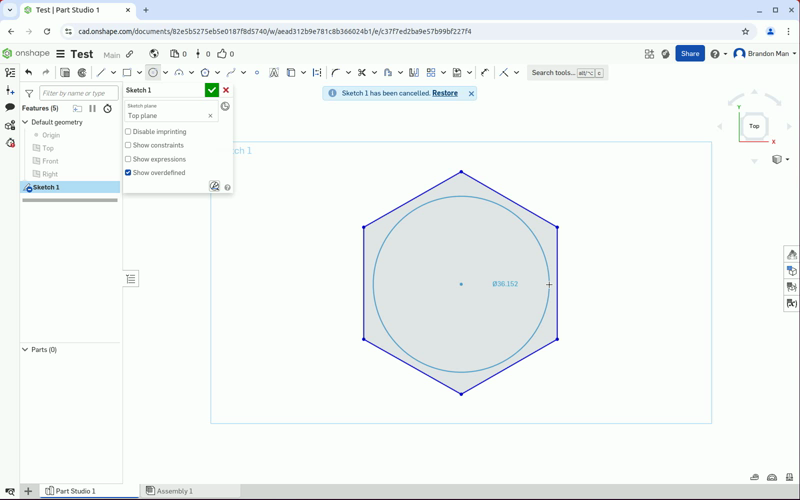
key(esc)
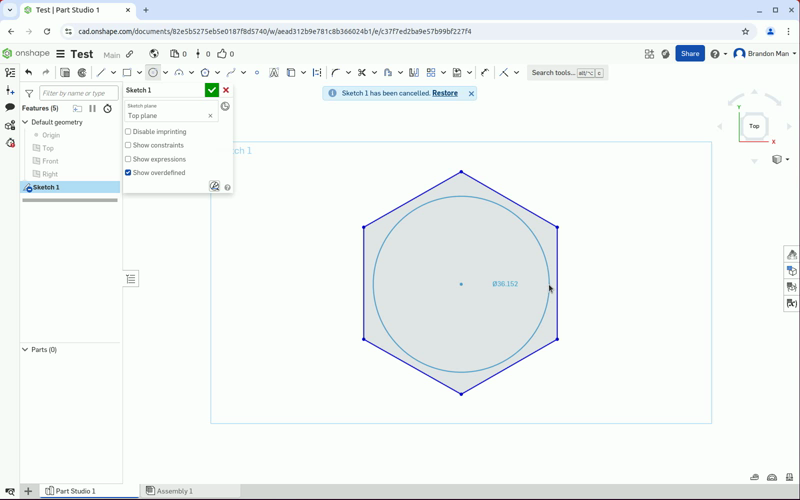
mouse_move(370, 334)
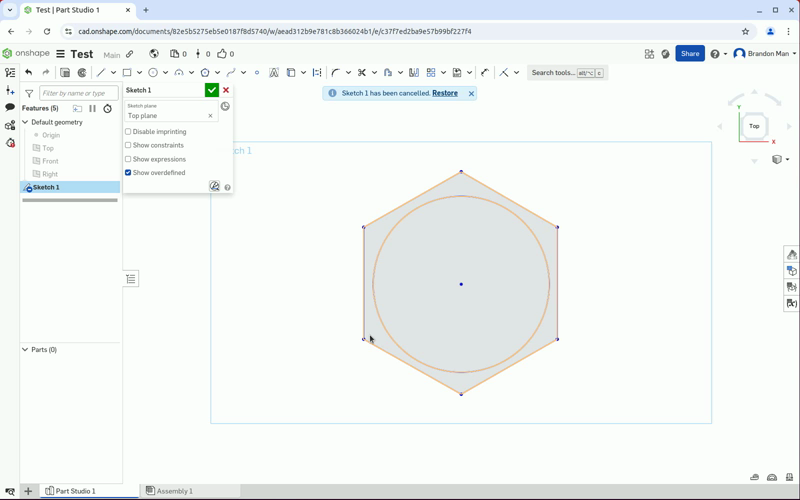
click(370, 334)
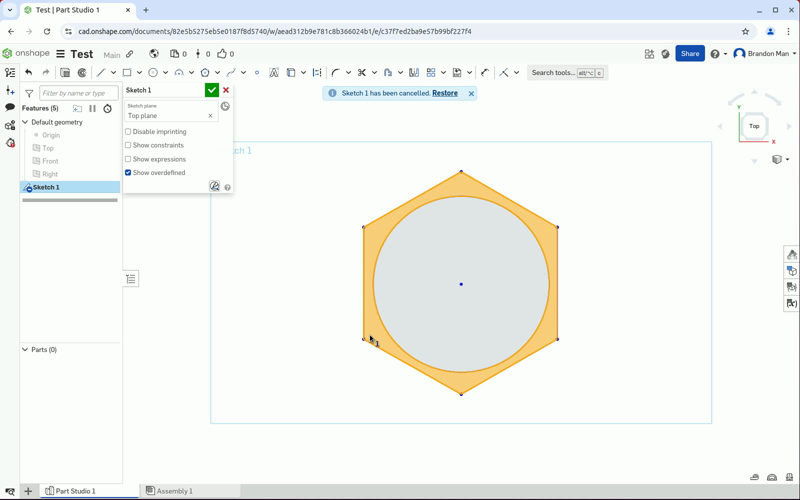
mouse_move(73, 352)
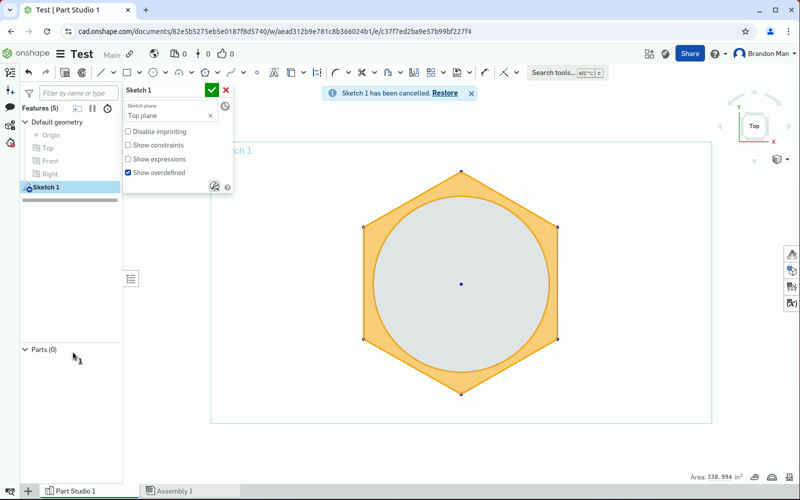
key(shift+y)
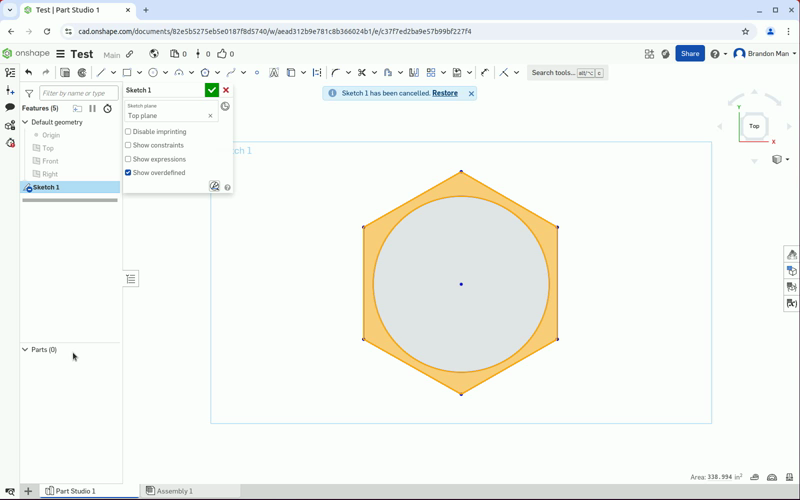
key(shift+e)
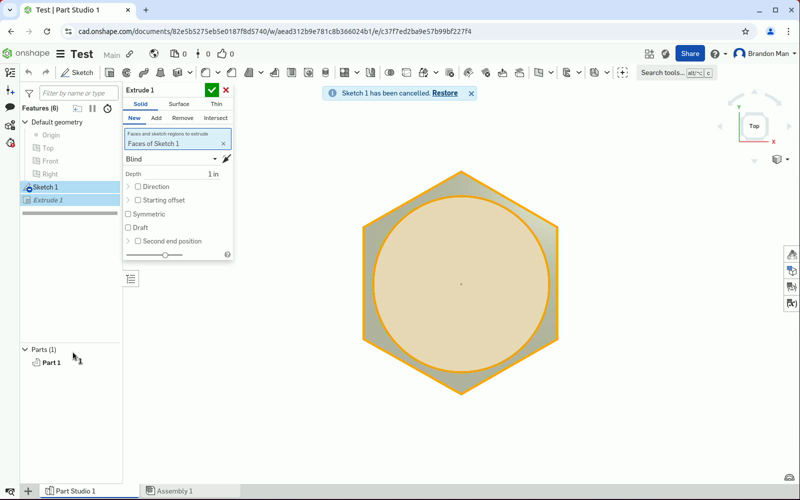
mouse_move(143, 106)
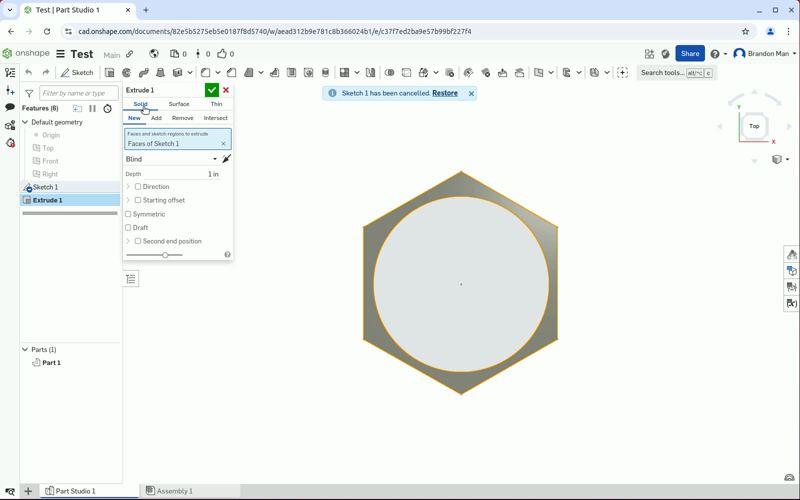
click(143, 106)
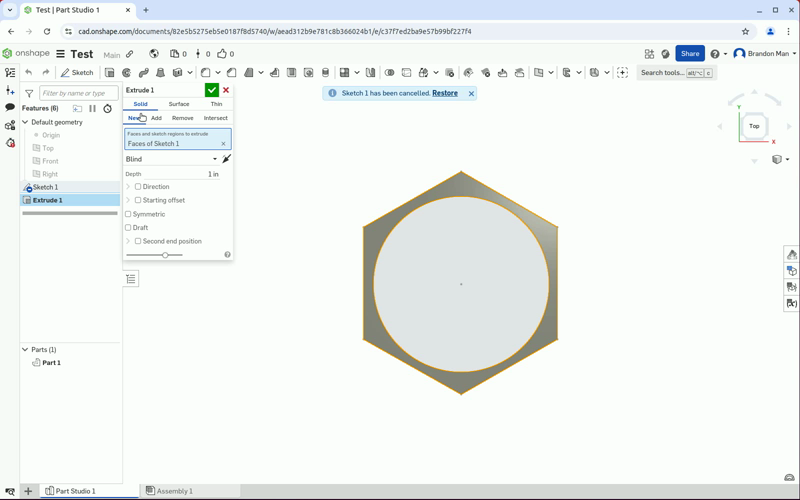
mouse_move(137, 120)
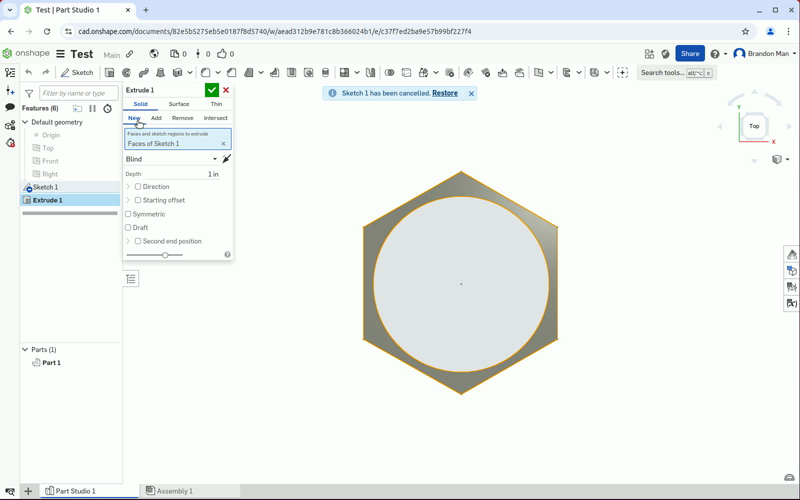
click(137, 120)
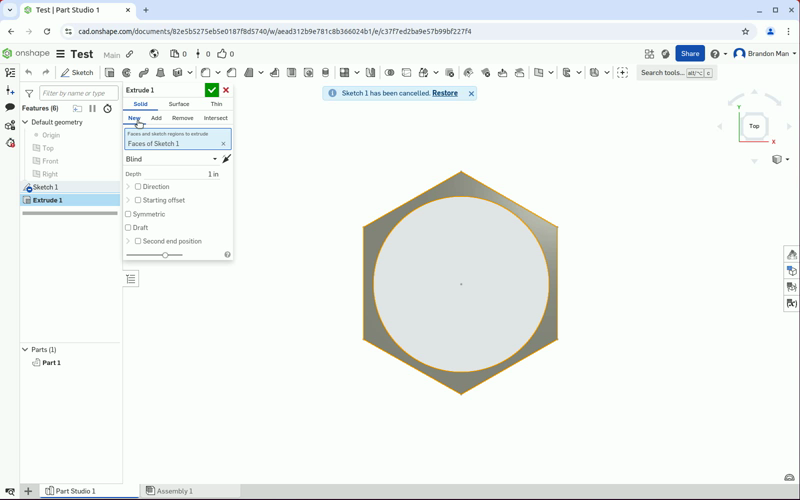
key(tab, 4)
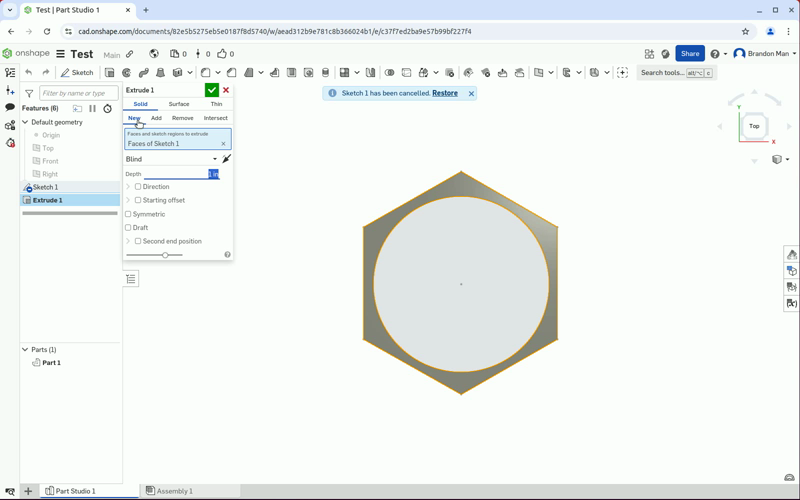
text(8.906)
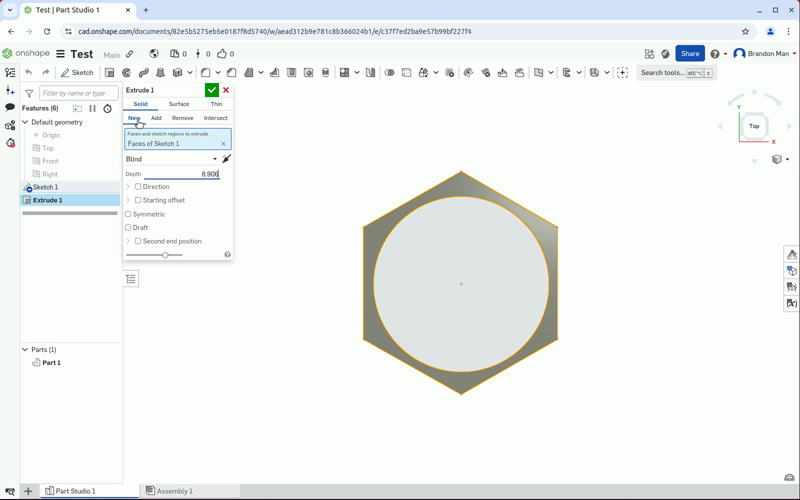
key(enter)
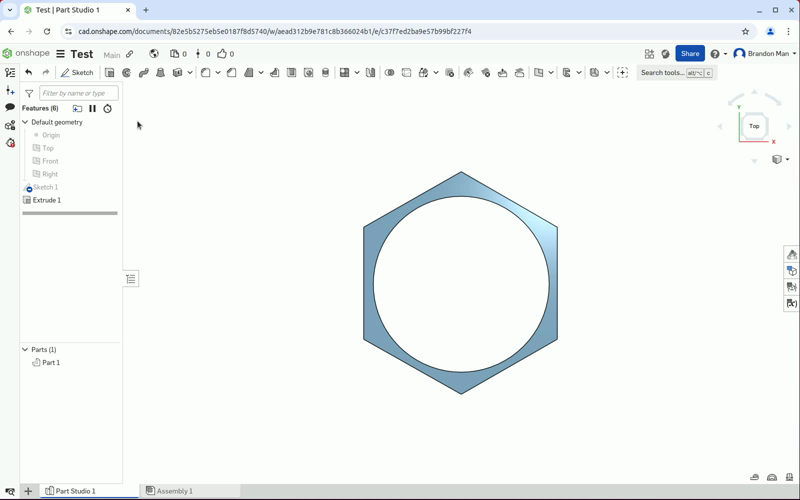
key(shift+h)
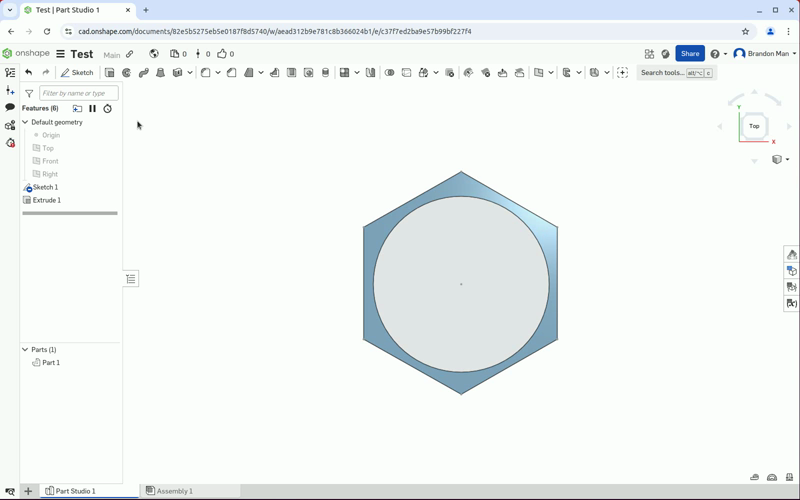
key(shift+h)
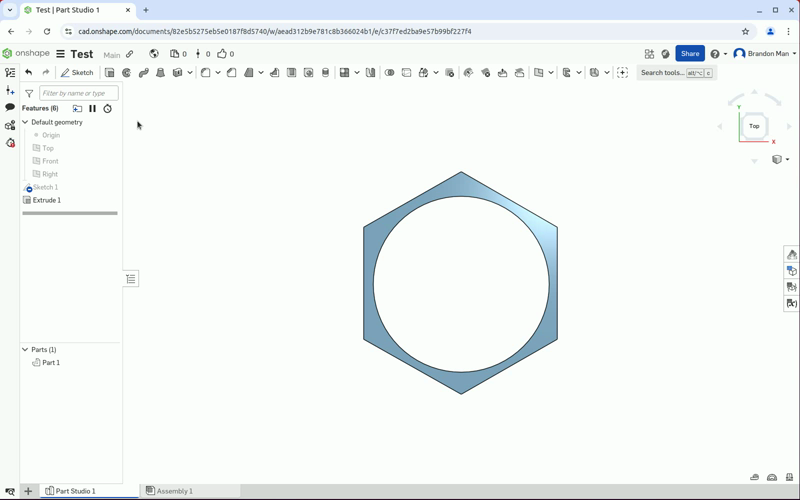
mouse_move(73, 189)
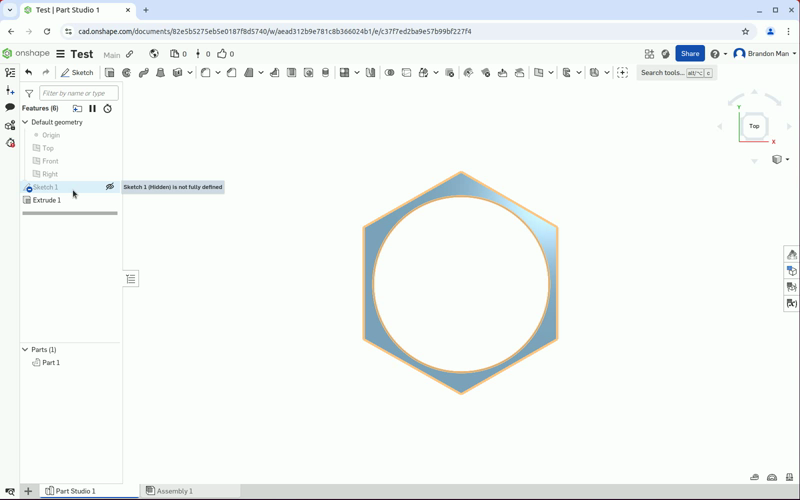
click(73, 189)
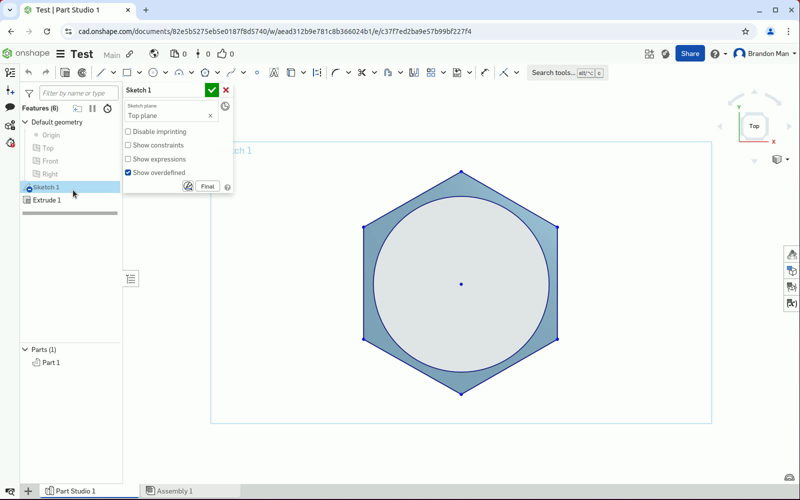
mouse_move(229, 92)
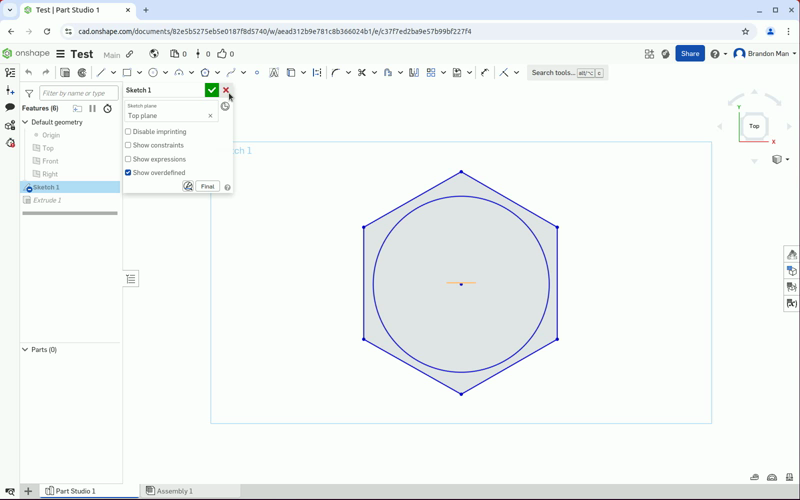
click(229, 92)
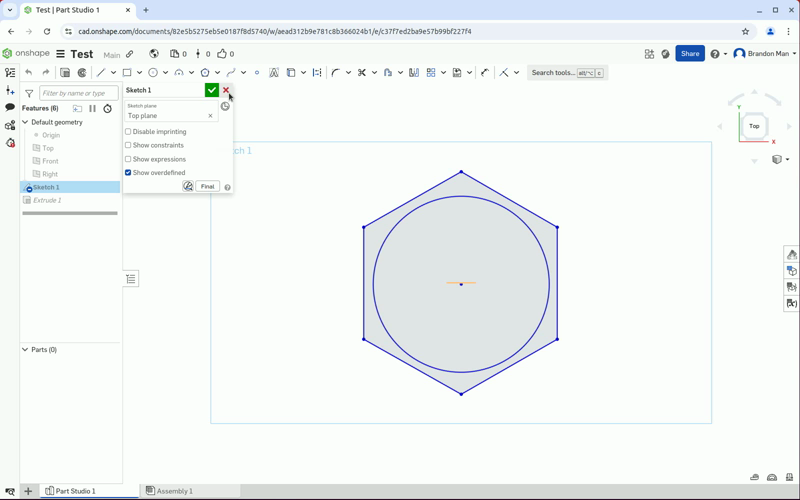
key(shift+s)
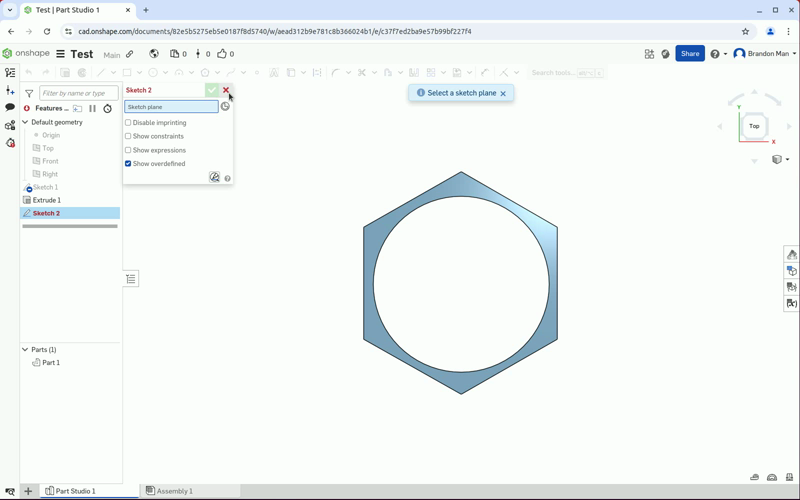
mouse_move(73, 150)
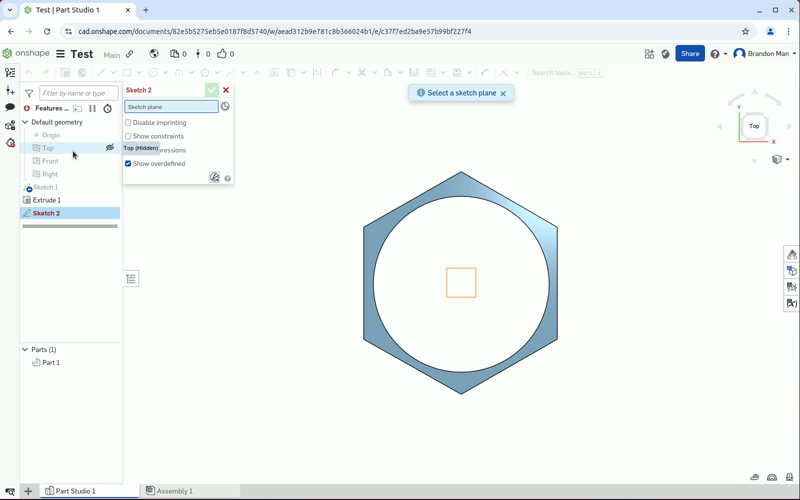
click(73, 150)
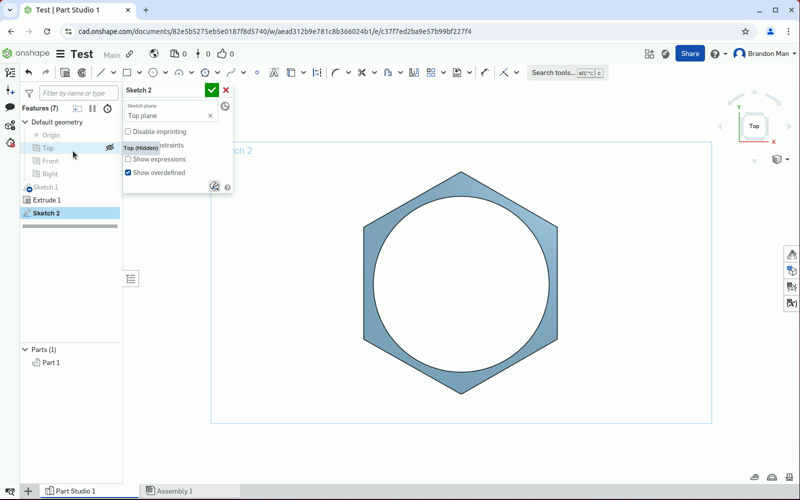
mouse_move(73, 352)
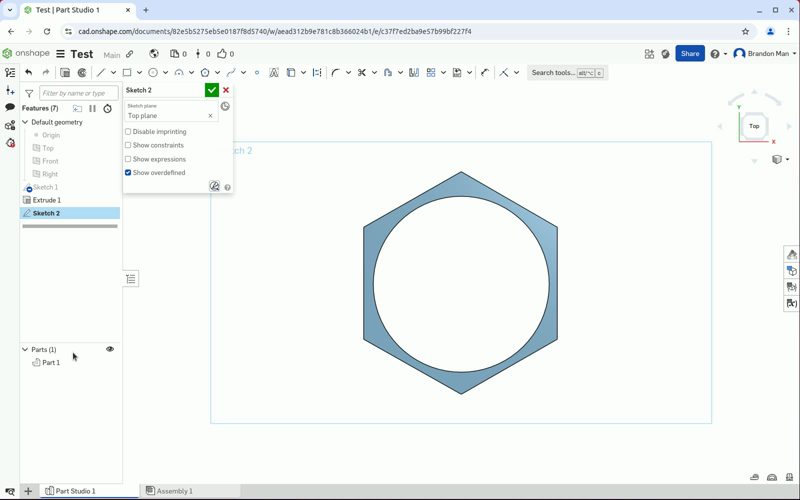
key(y)
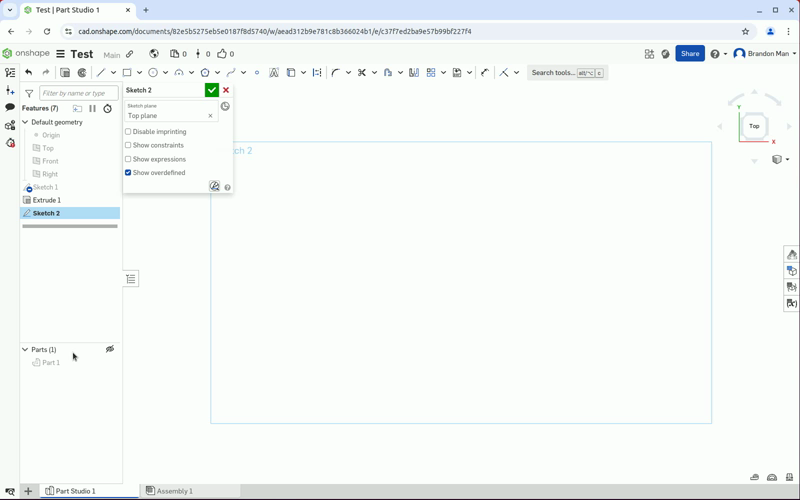
key(c)
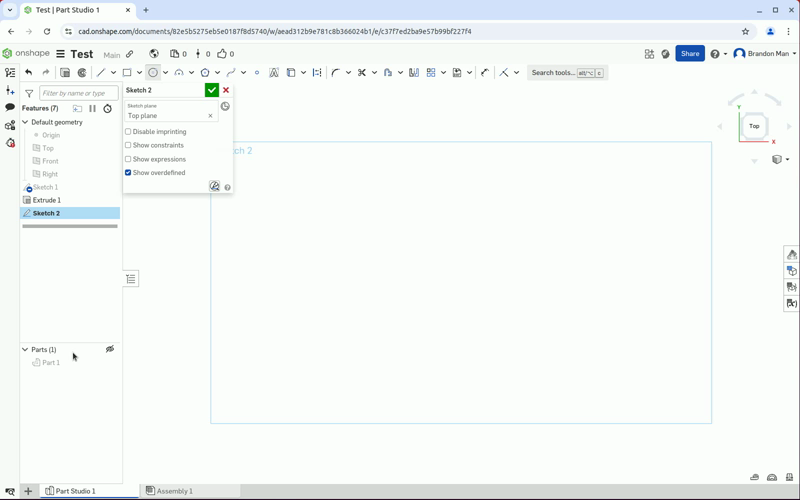
key_down(shift)
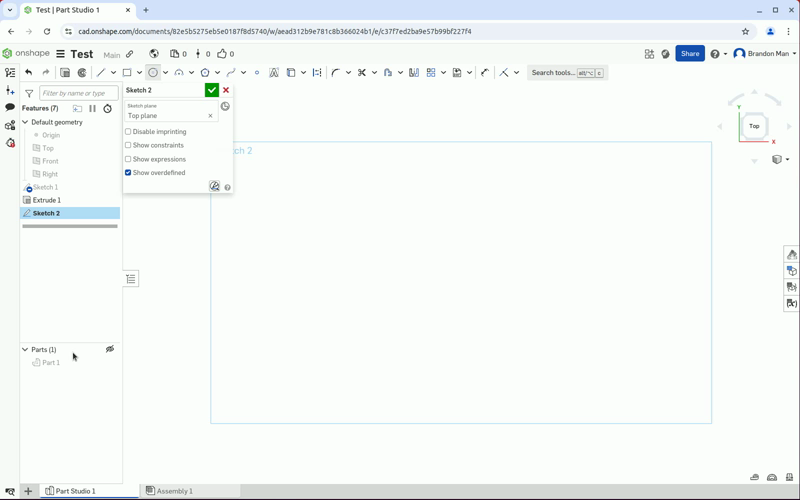
mouse_move(461, 282)
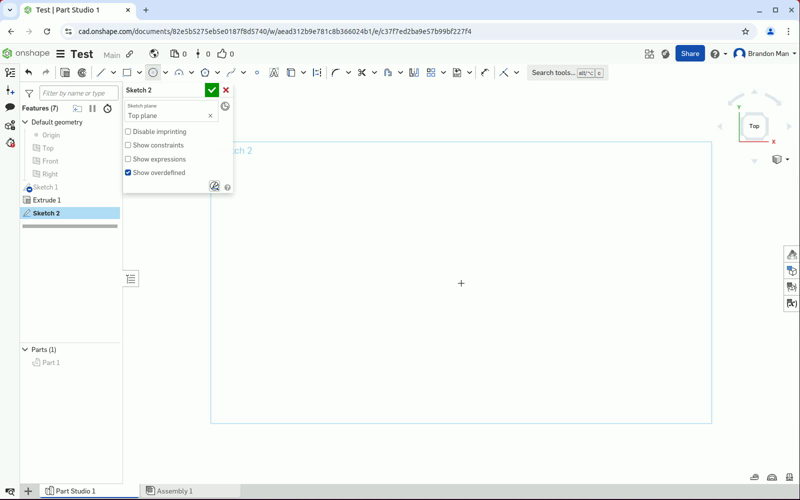
click(461, 282)
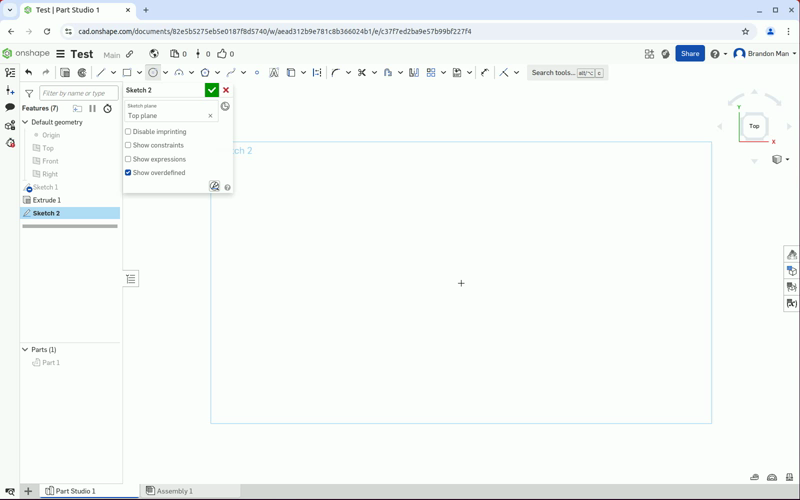
key_up(shift)
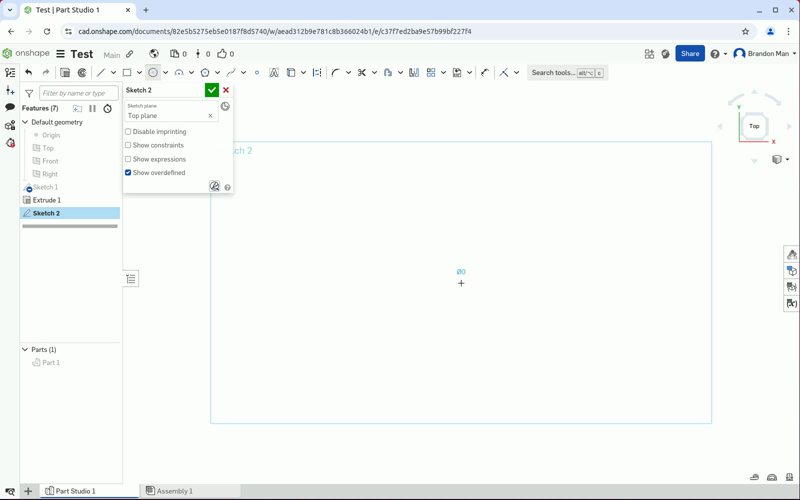
mouse_move(549, 282)
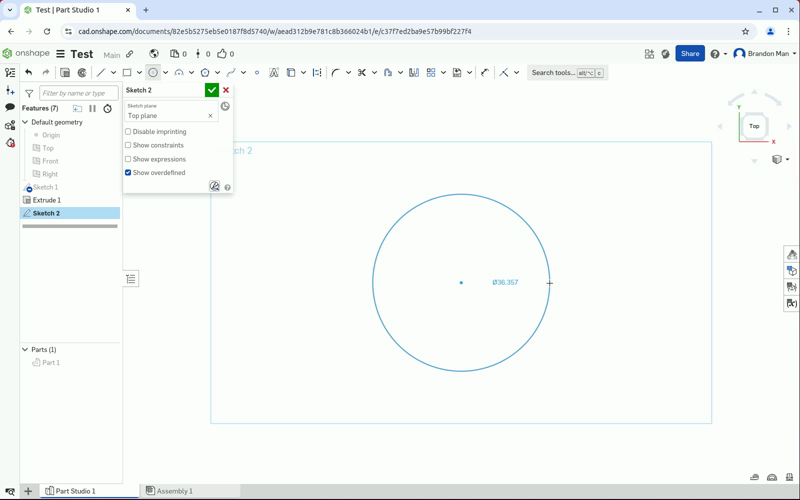
click(549, 282)
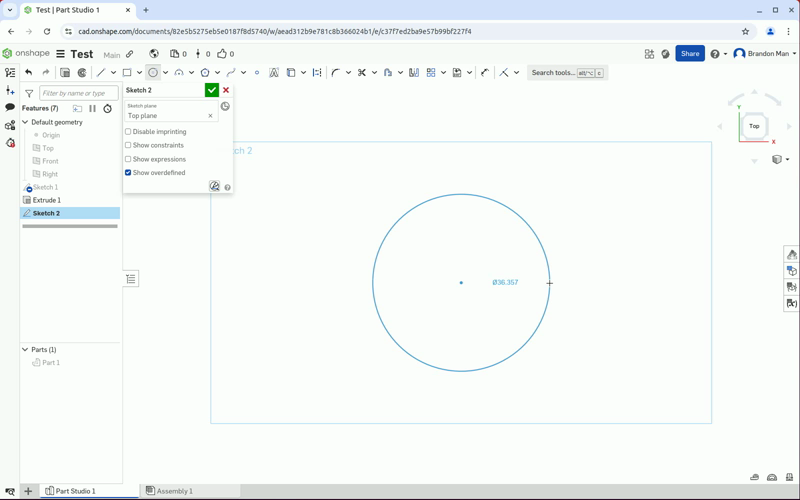
key(esc)
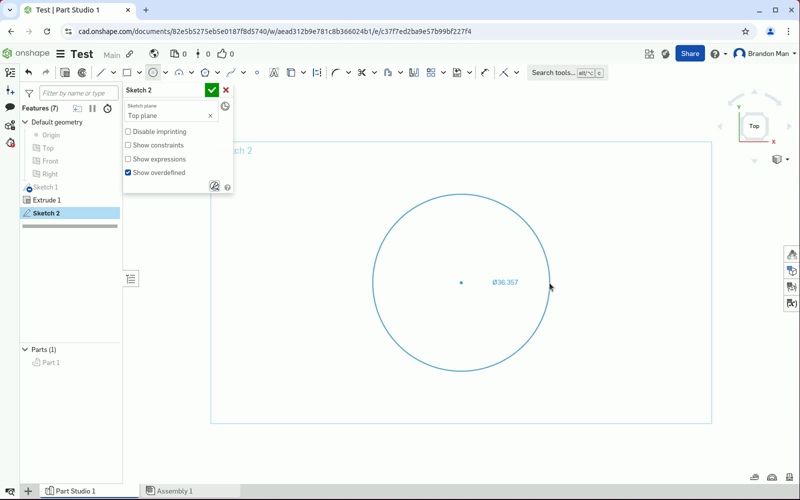
mouse_move(428, 300)
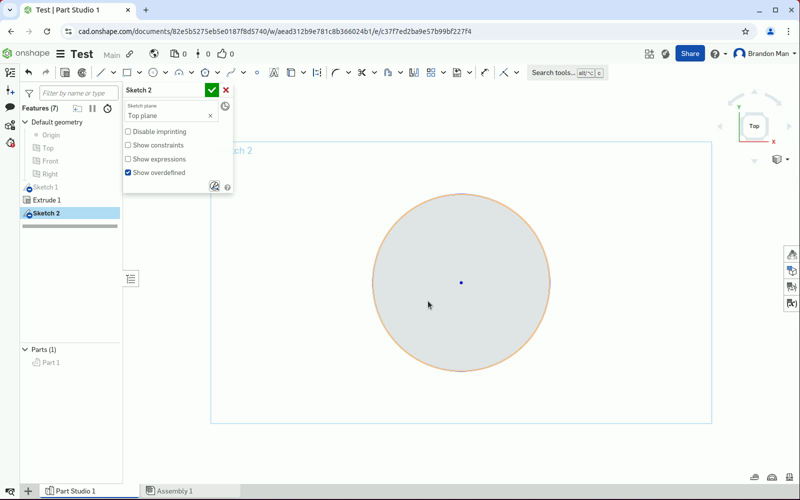
click(428, 300)
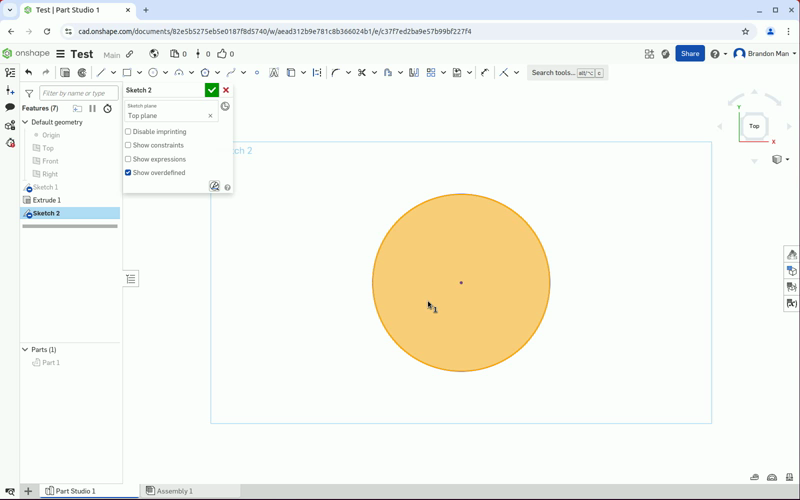
mouse_move(73, 352)
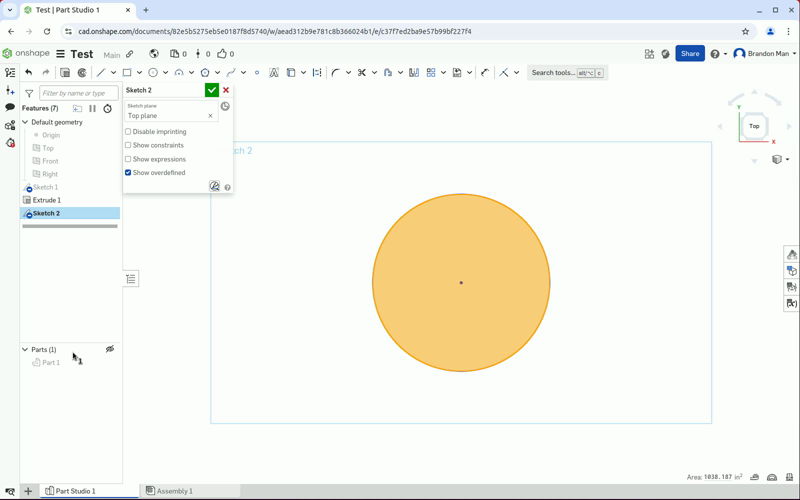
key(shift+y)
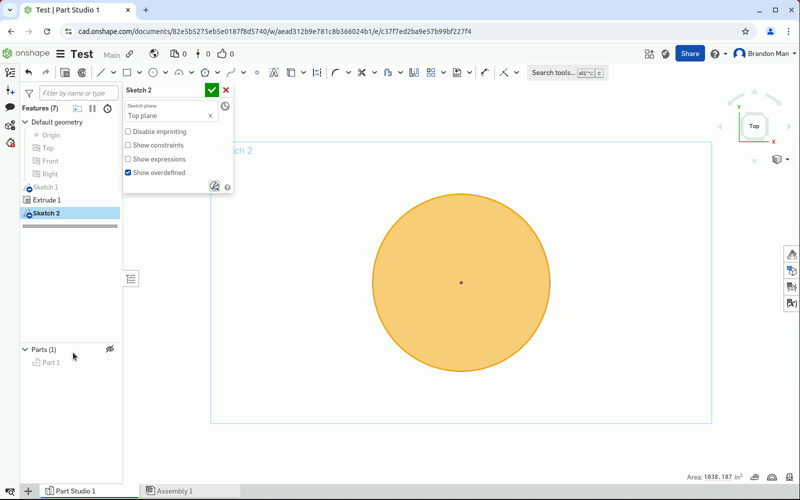
key(shift+e)
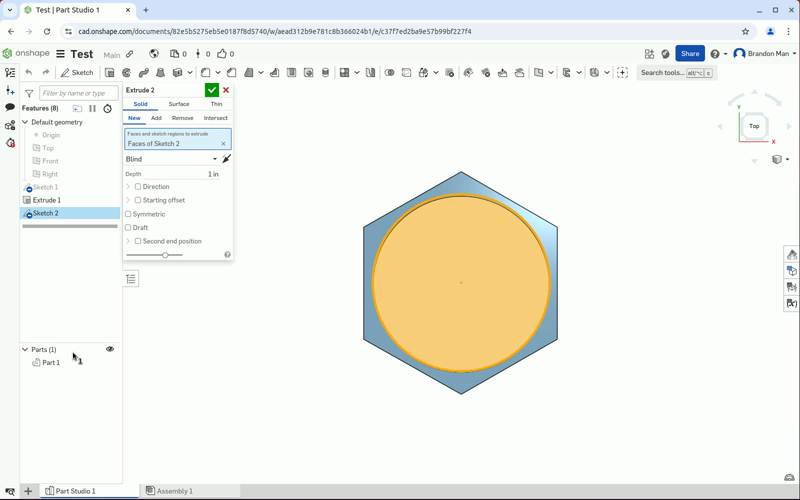
mouse_move(143, 106)
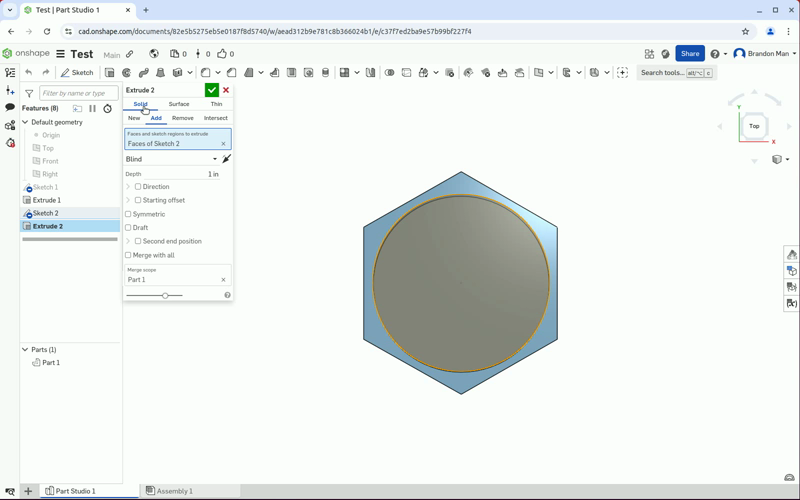
click(143, 106)
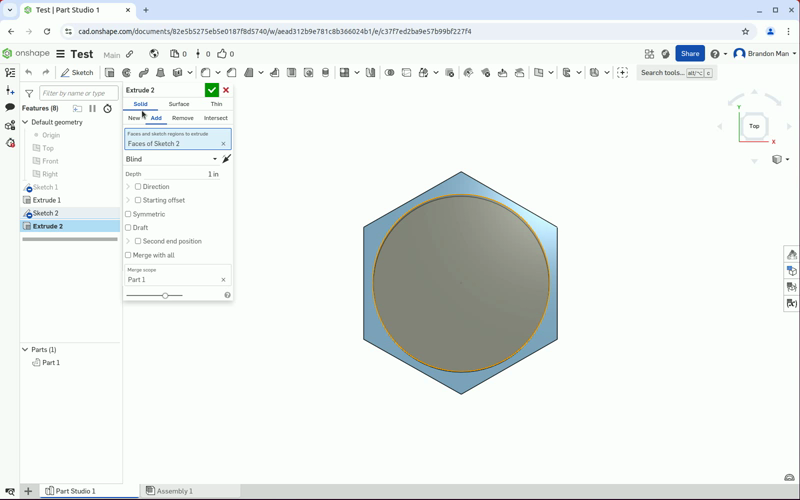
mouse_move(137, 120)
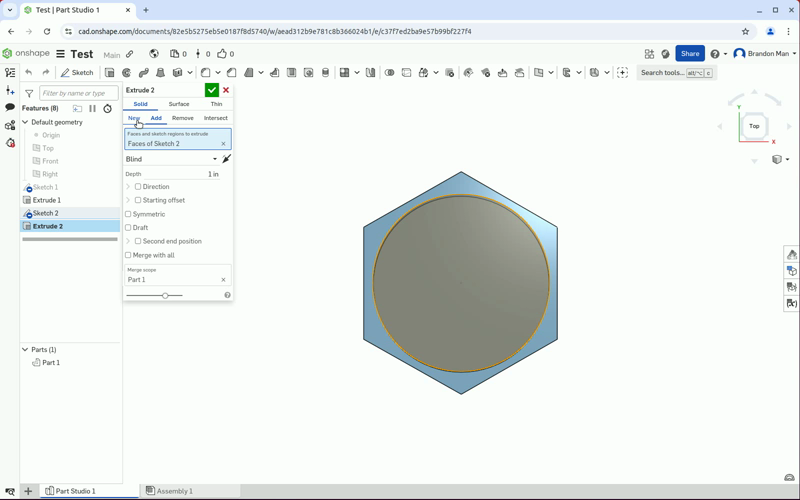
click(137, 120)
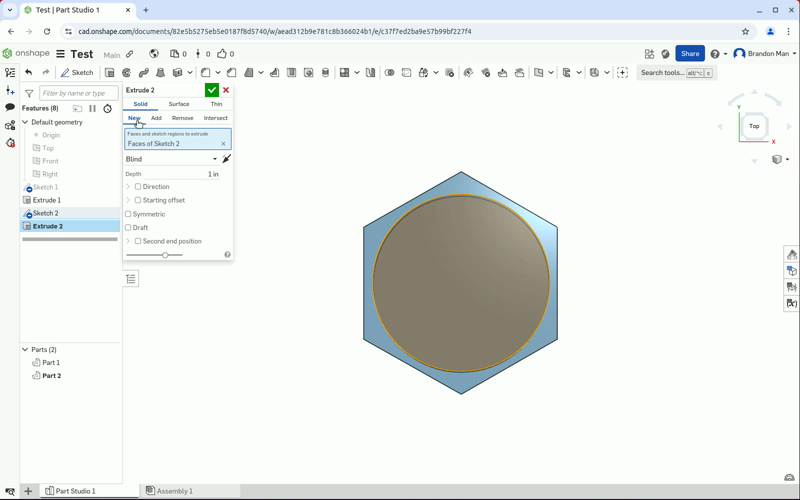
key(tab, 4)
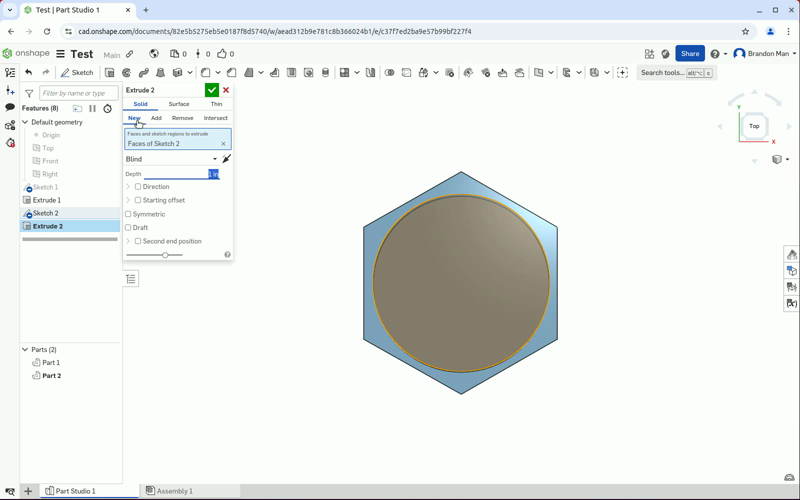
text(8.906)
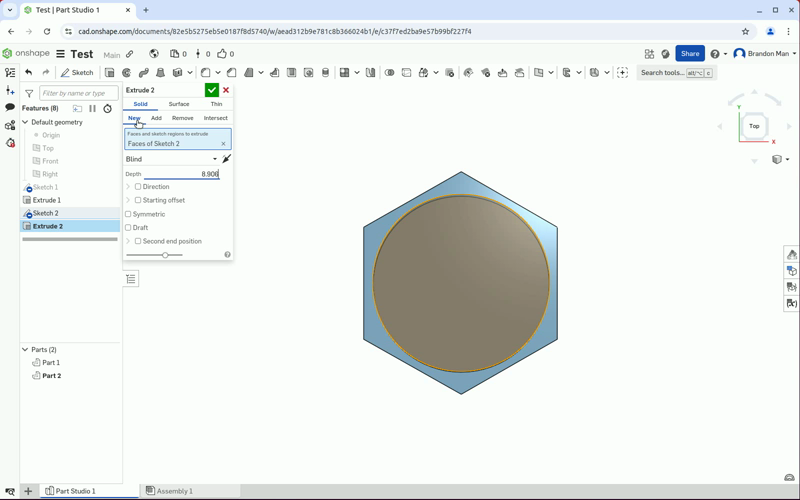
key(enter)
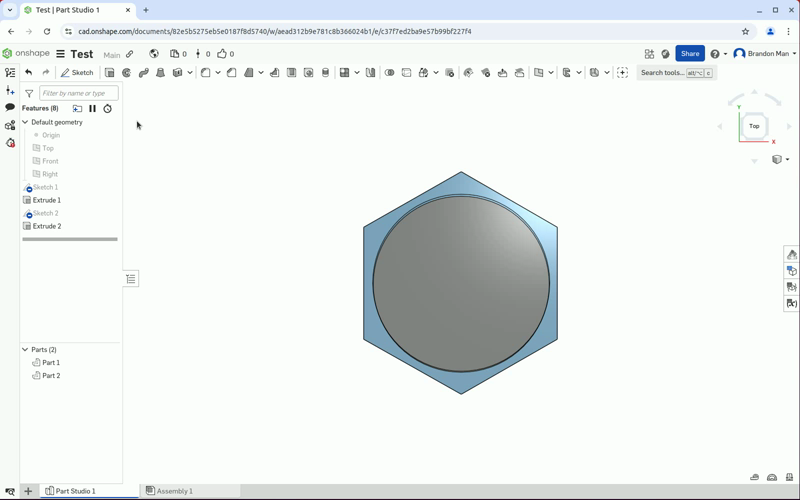
key(shift+h)
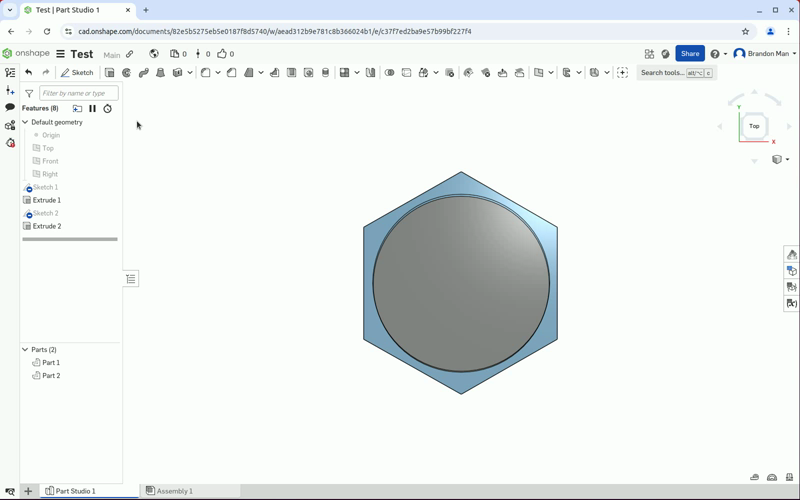
key(shift+h)
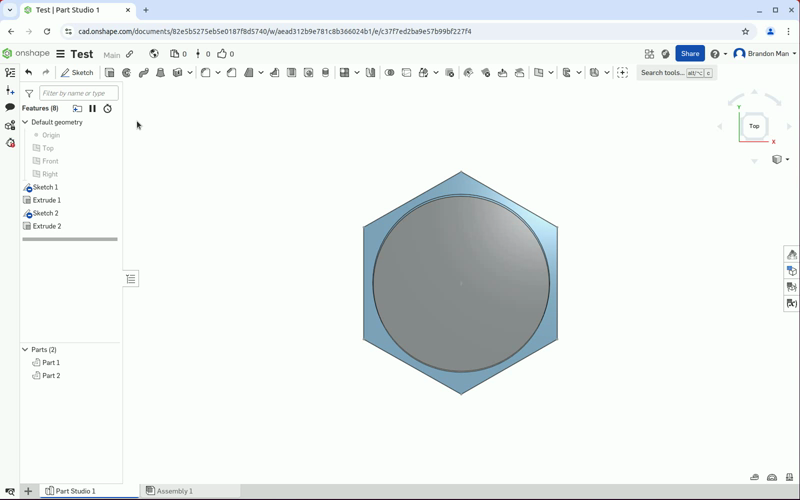
key(shift+7)
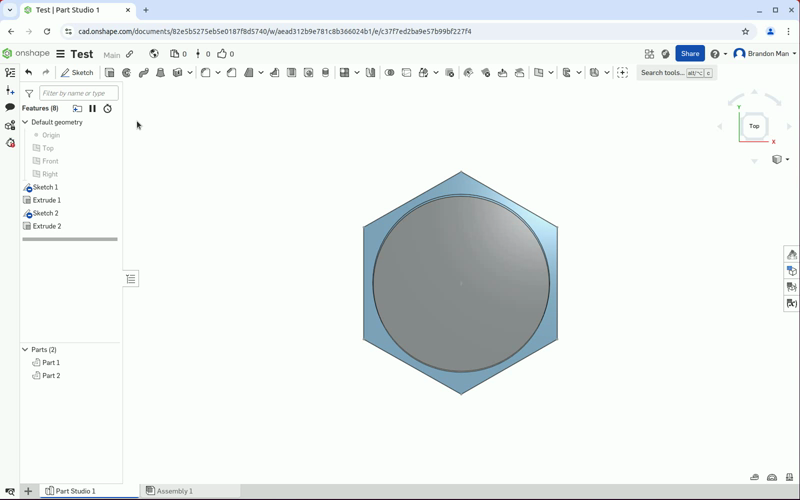
key(up, 3)
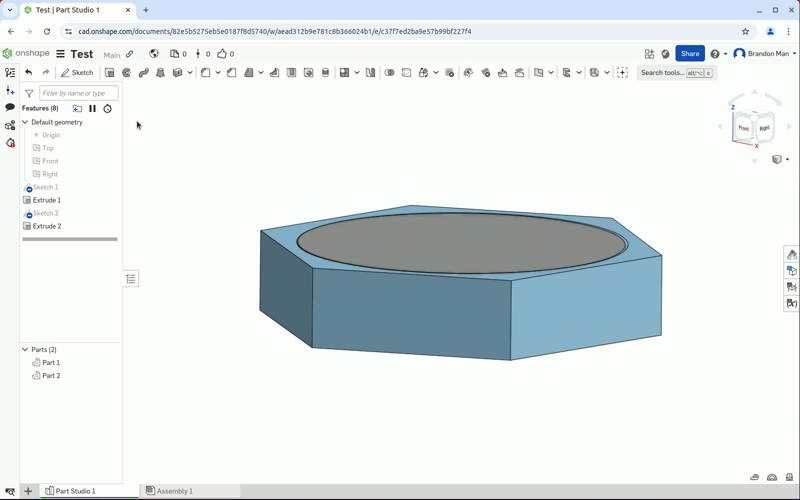
key(left, 3)
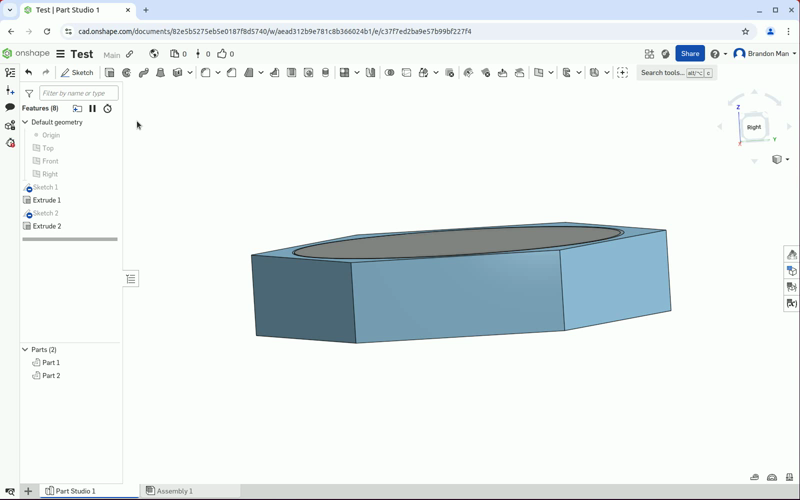
key(right, 3)
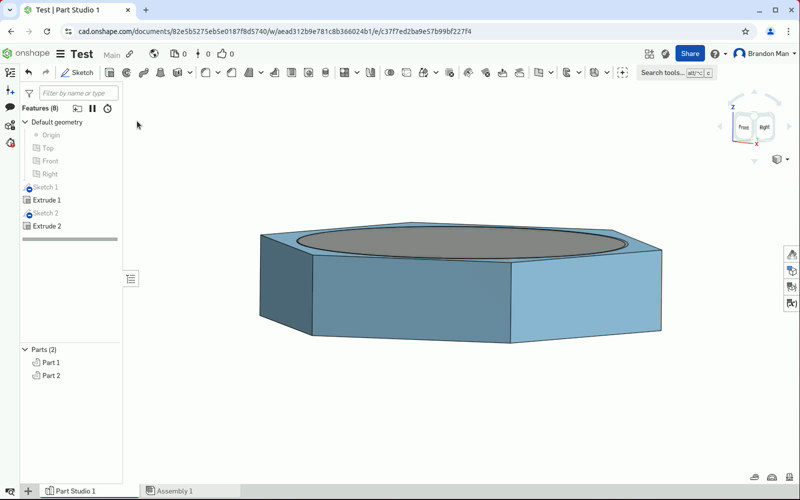
key(down, 3)
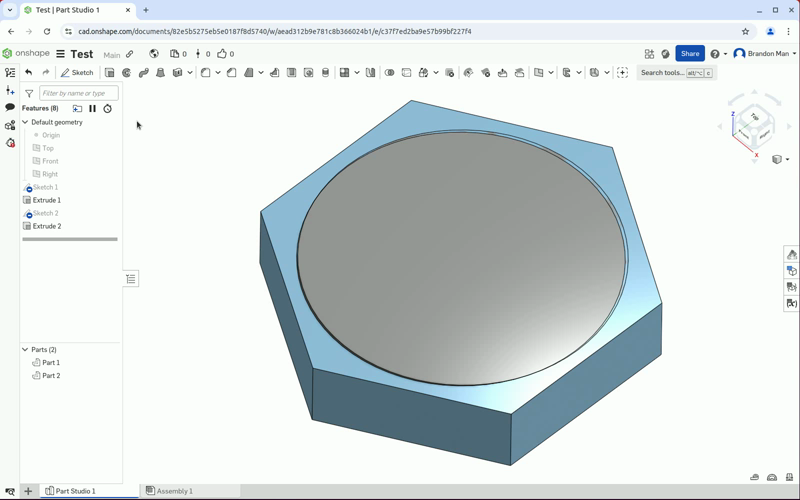
mouse_move(73, 189)
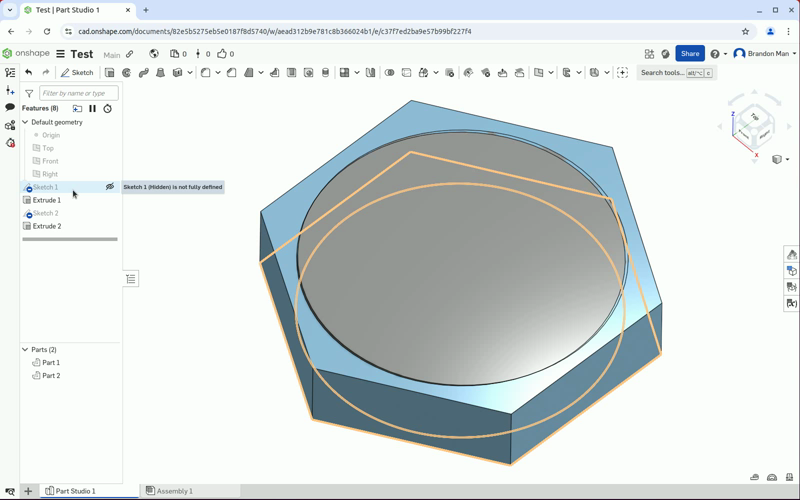
click(73, 189)